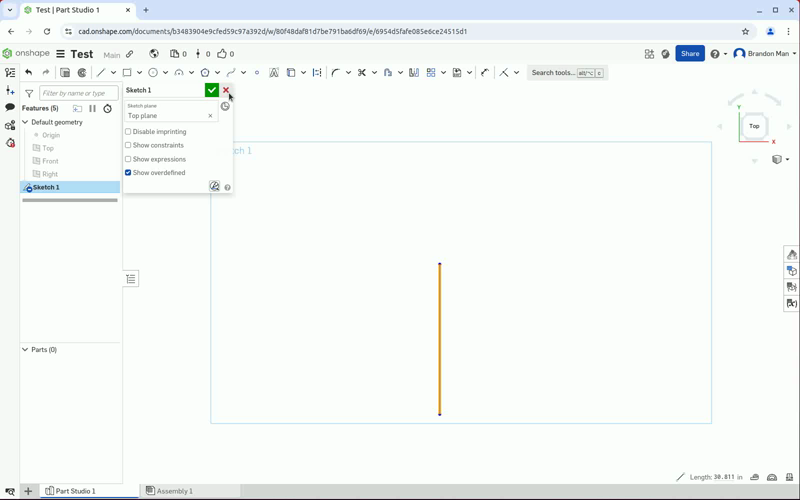
key(shift+h)
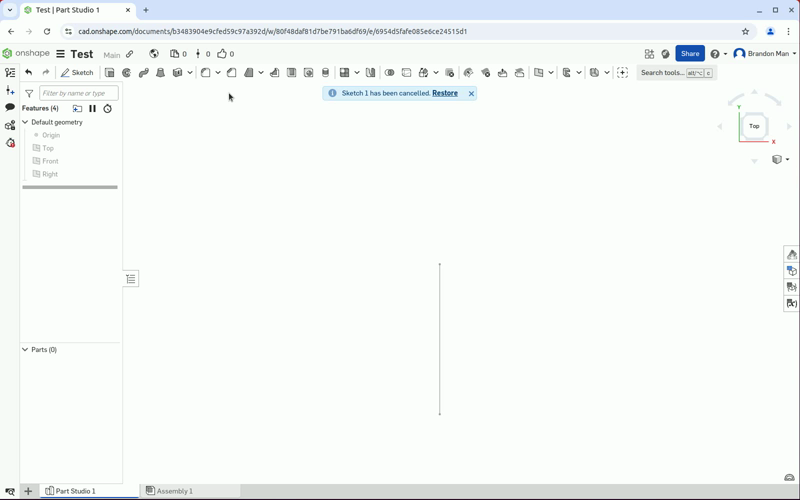
mouse_move(73, 352)
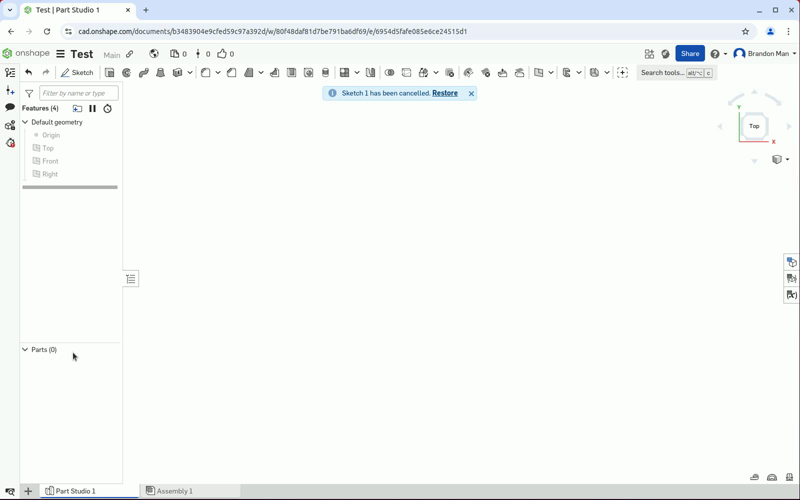
key(y)
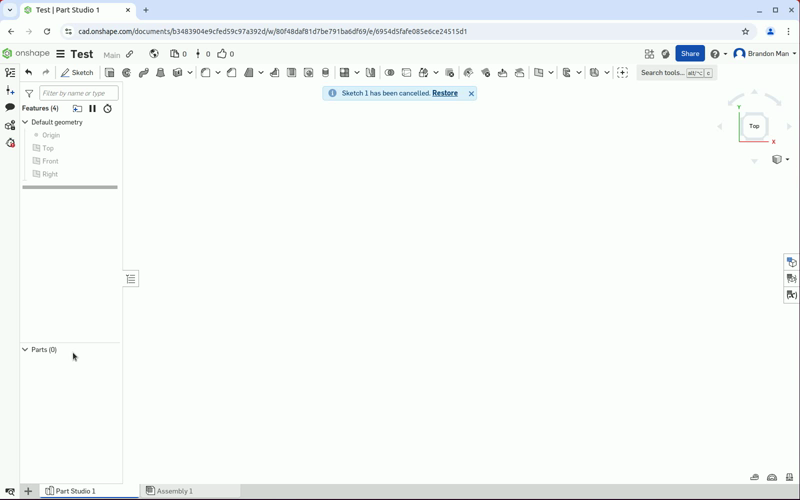
key(shift+p)
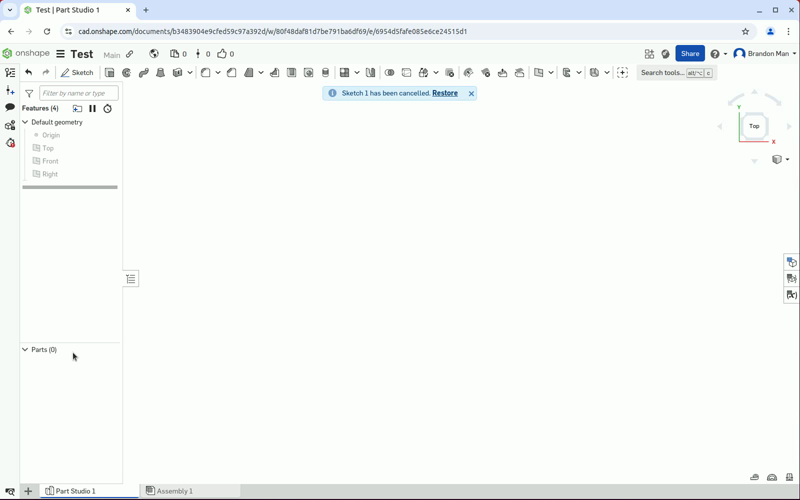
key(space)
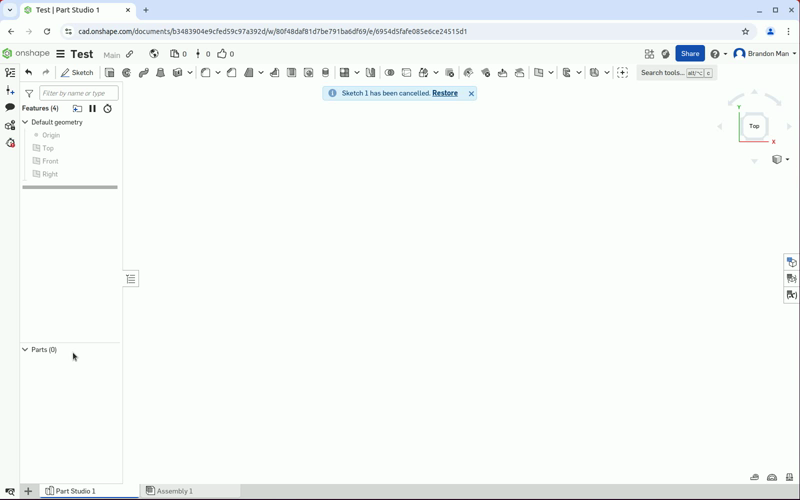
key_down(shift)
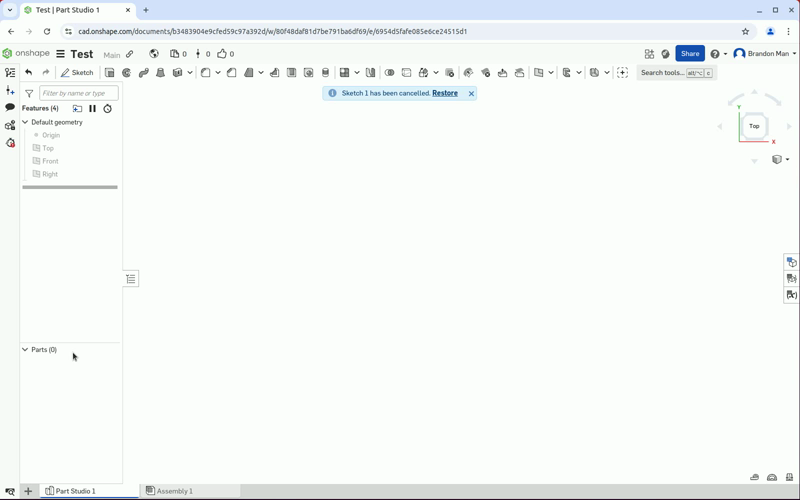
key(up)
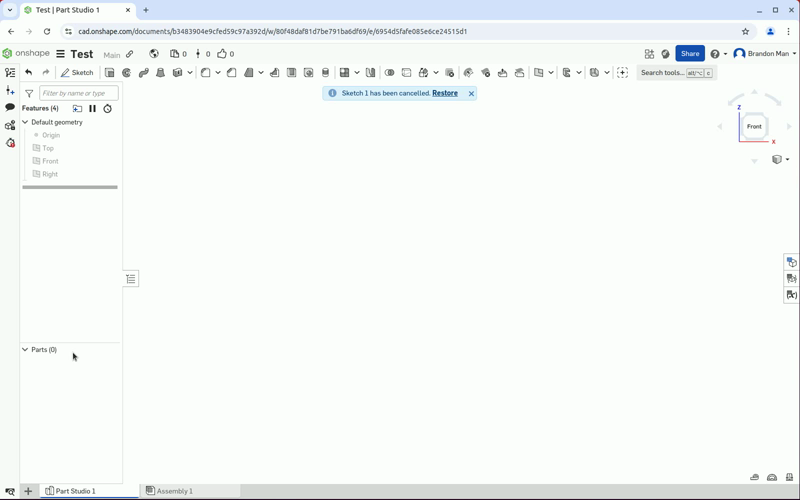
key_up(shift)
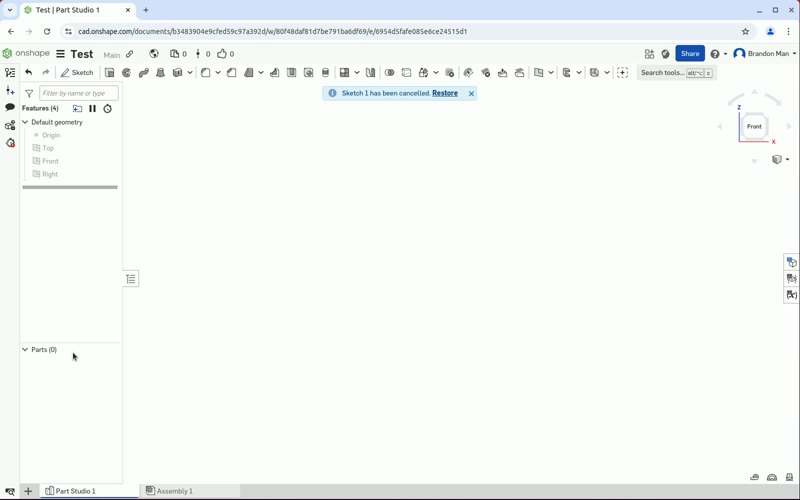
mouse_move(73, 352)
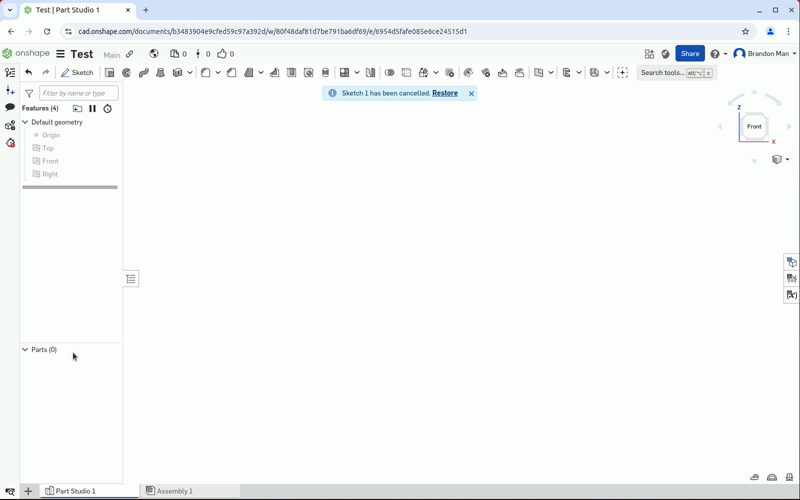
key(shift+y)
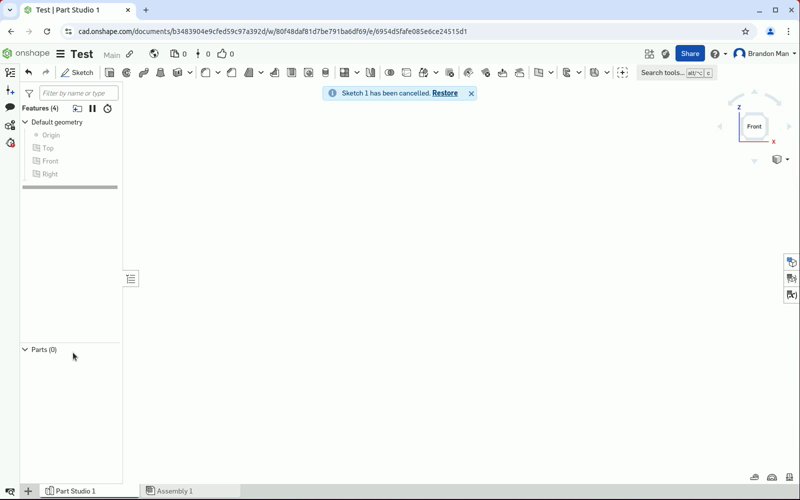
key(shift+s)
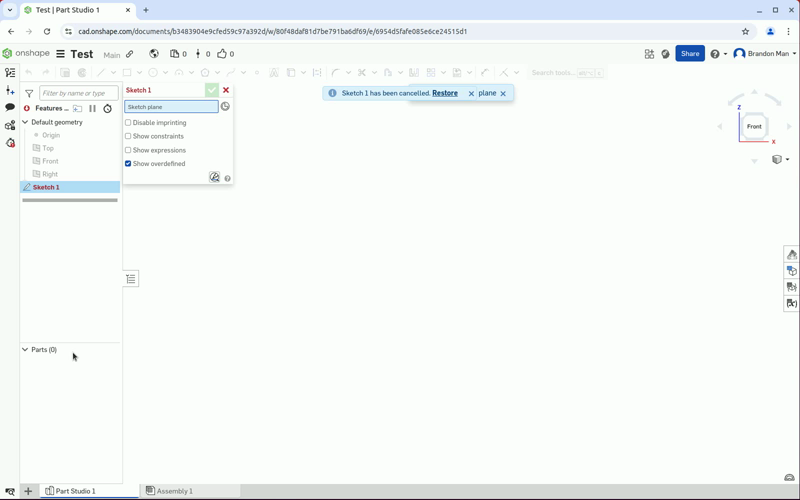
mouse_move(73, 163)
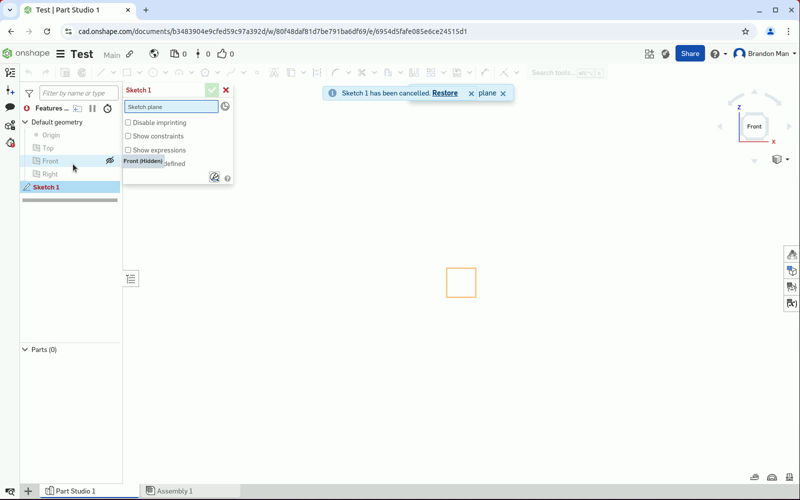
click(73, 163)
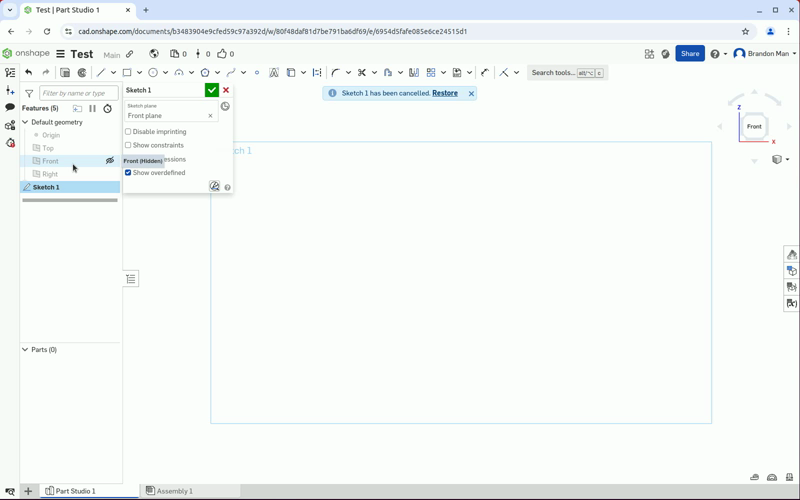
mouse_move(73, 352)
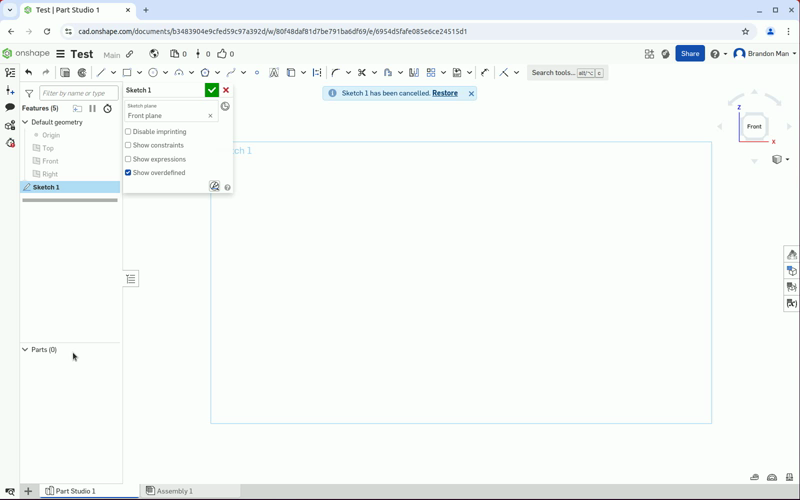
key(y)
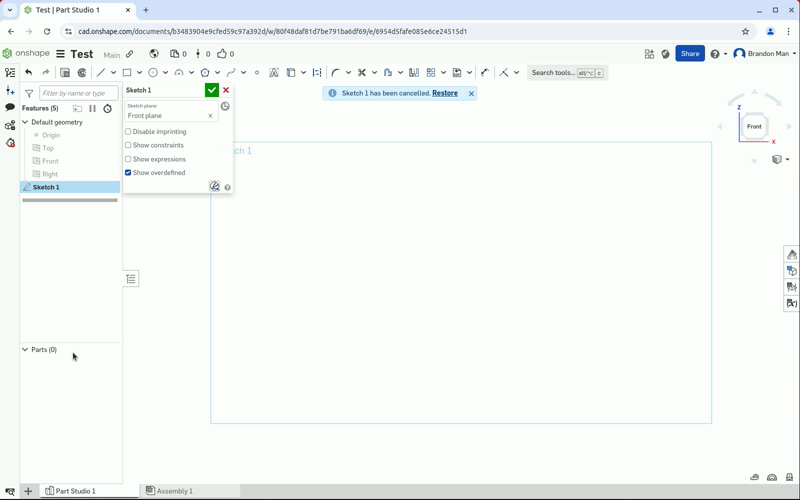
key(c)
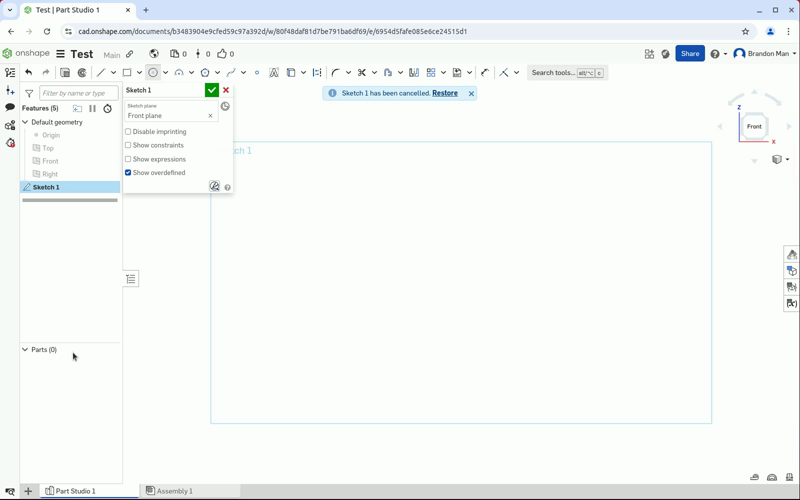
key_down(shift)
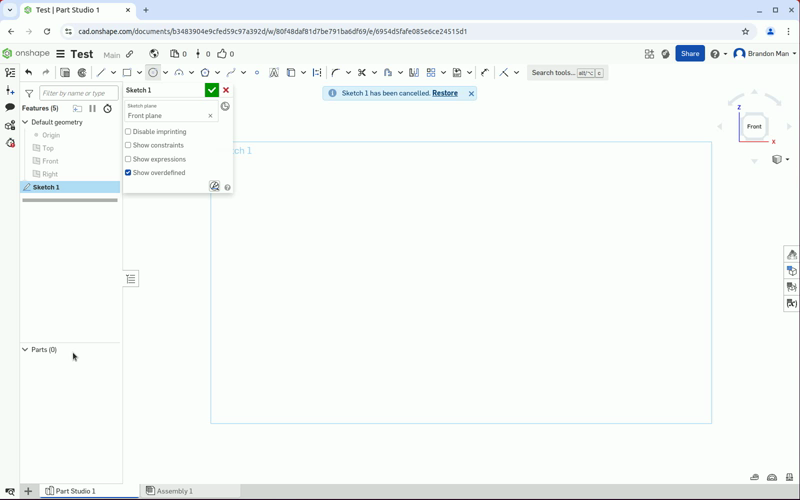
mouse_move(460, 282)
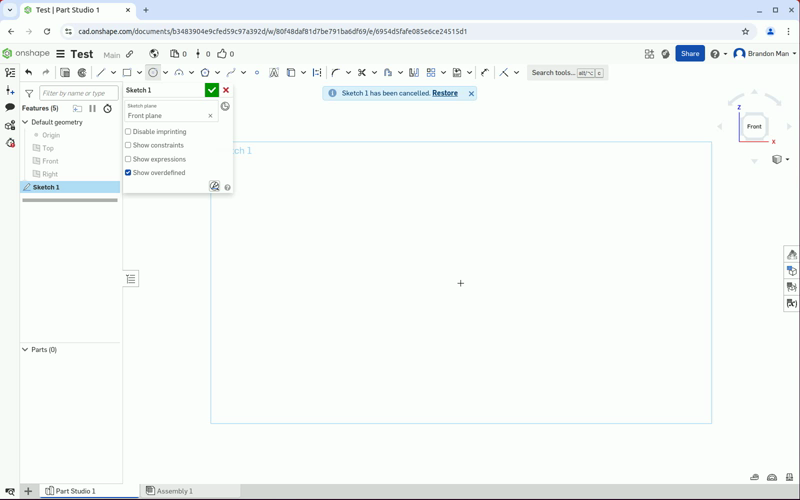
click(460, 282)
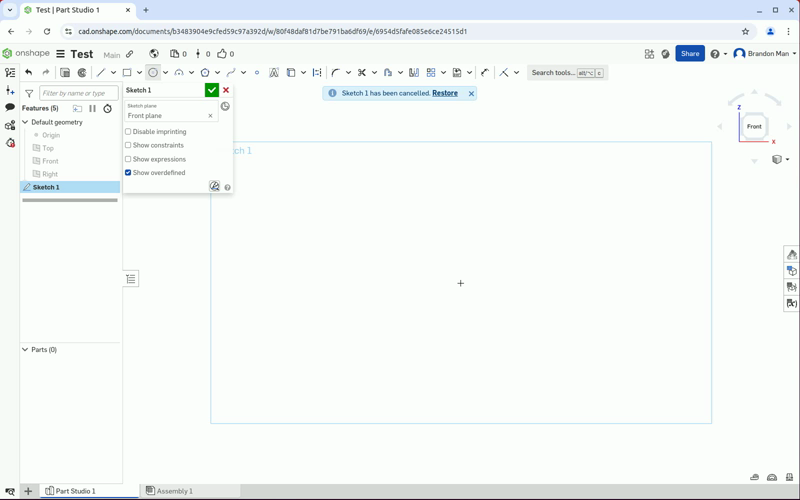
key_up(shift)
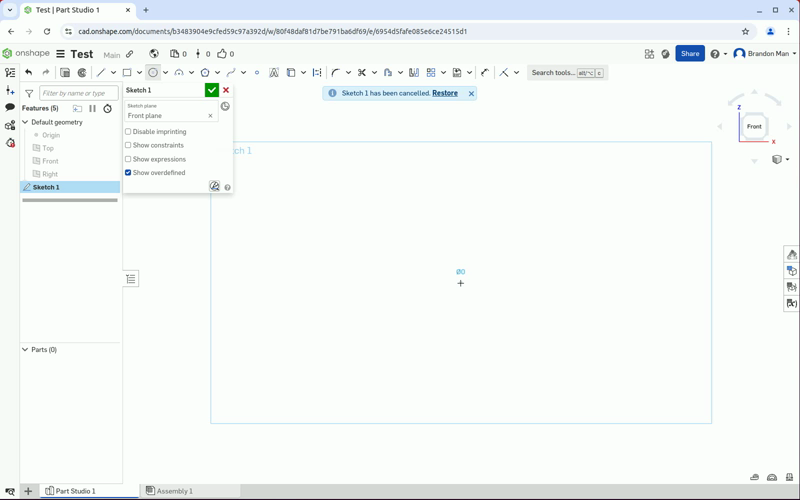
mouse_move(505, 282)
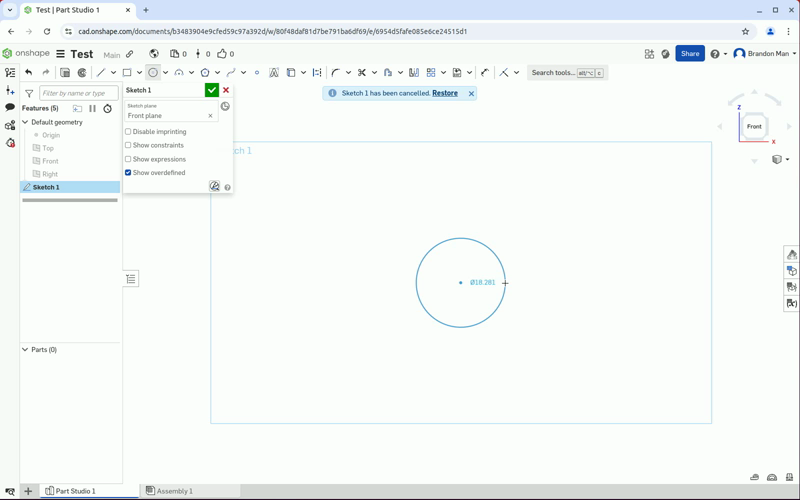
click(505, 282)
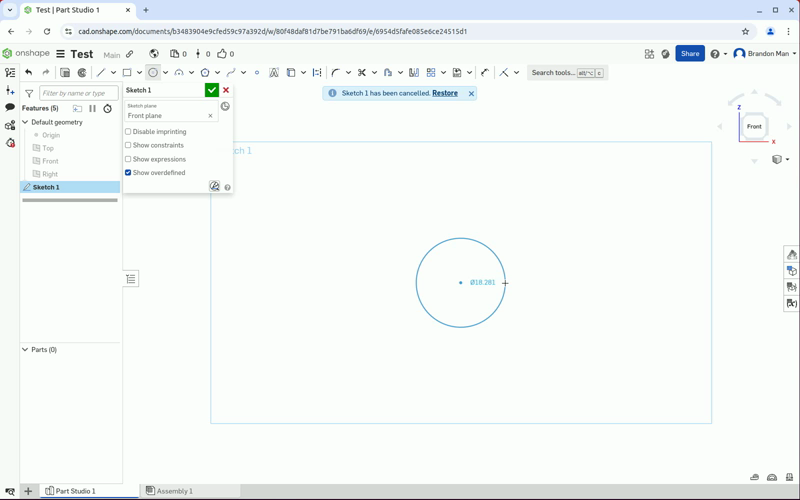
key(esc)
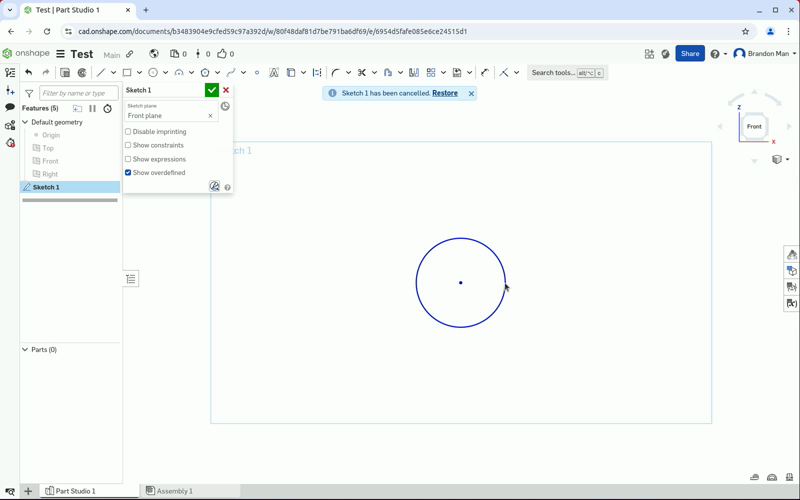
key(c)
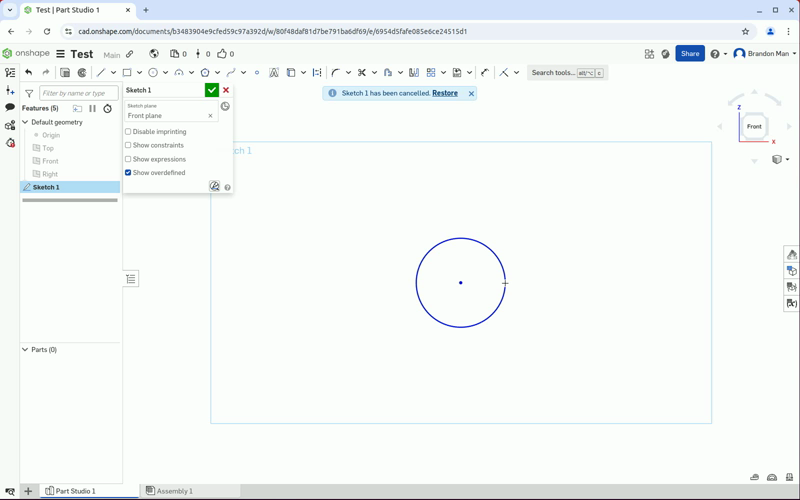
key_down(shift)
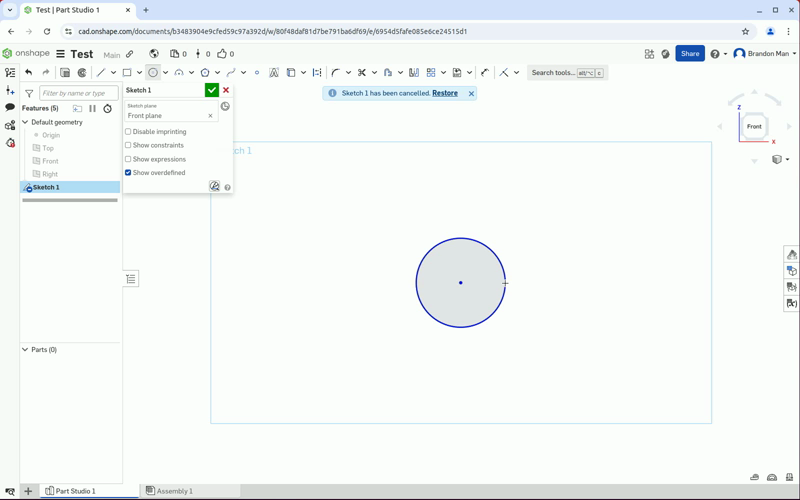
mouse_move(460, 282)
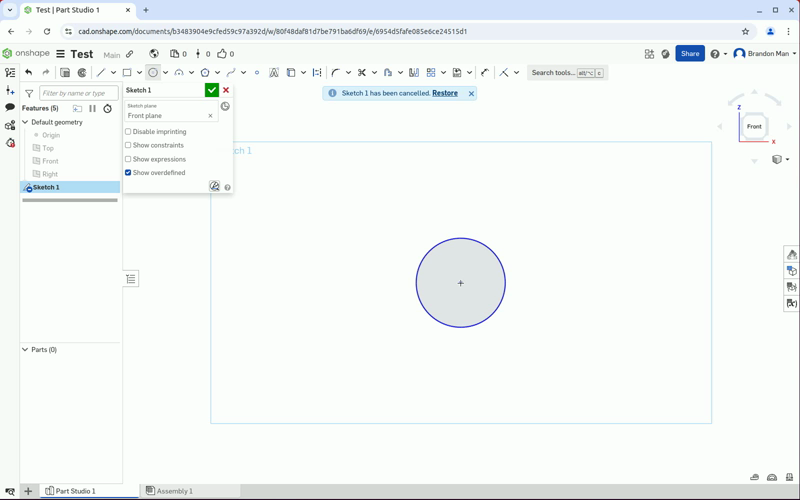
click(460, 282)
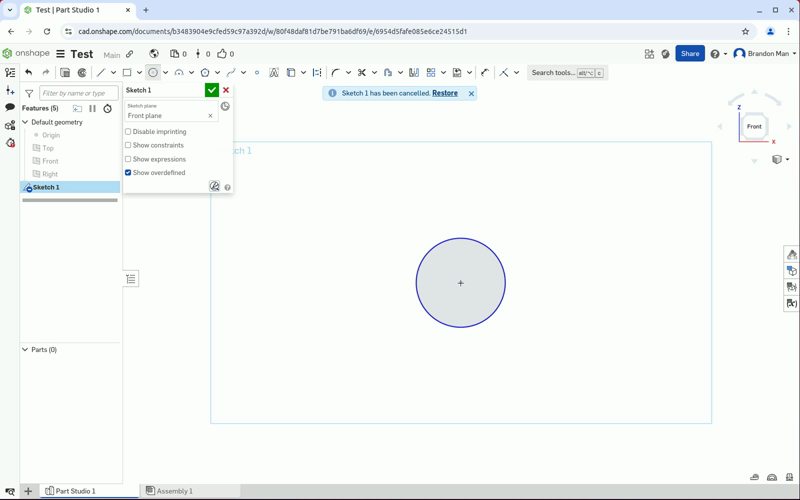
key_up(shift)
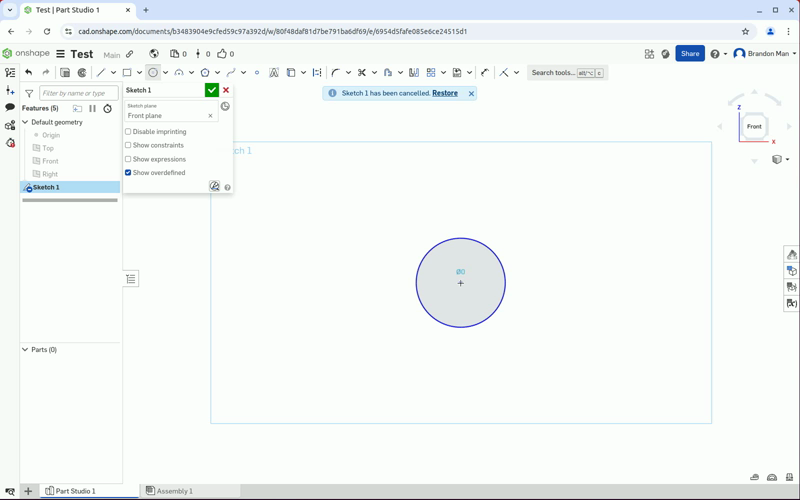
mouse_move(478, 282)
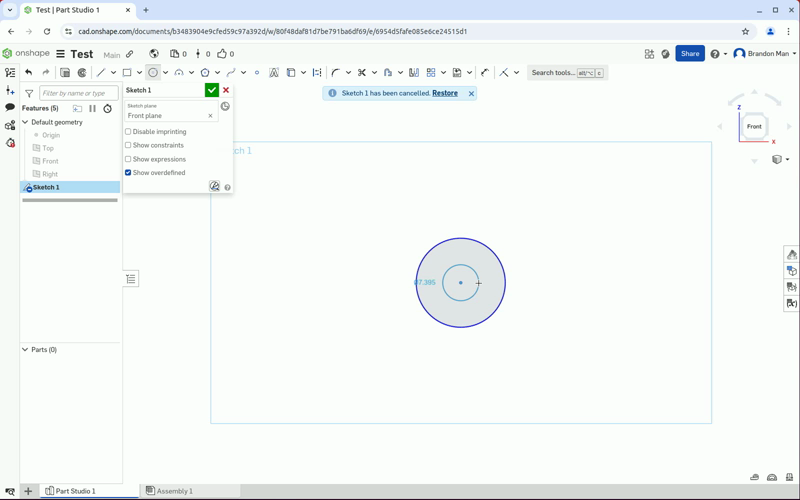
click(478, 282)
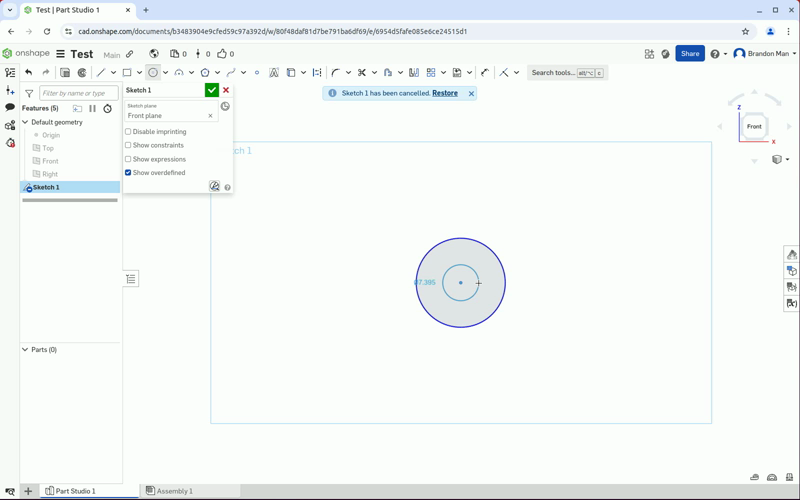
key(esc)
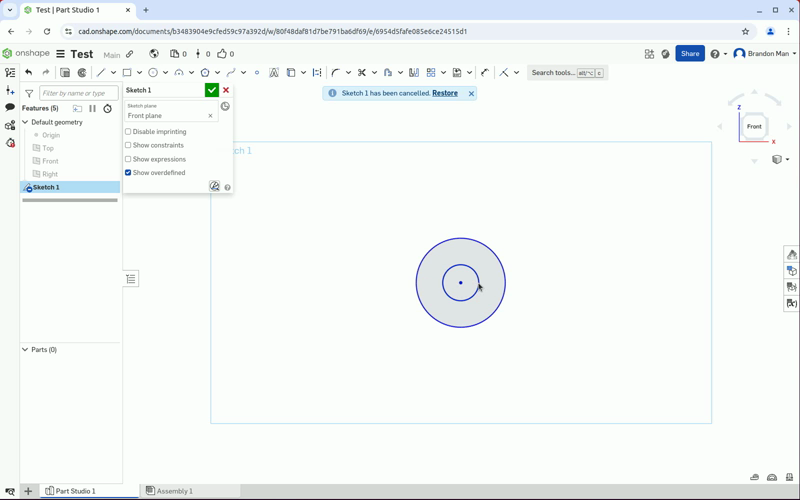
mouse_move(487, 295)
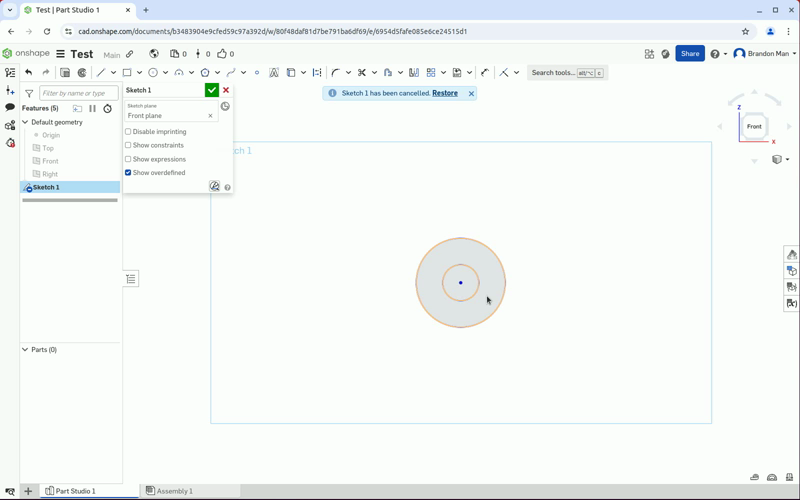
click(487, 295)
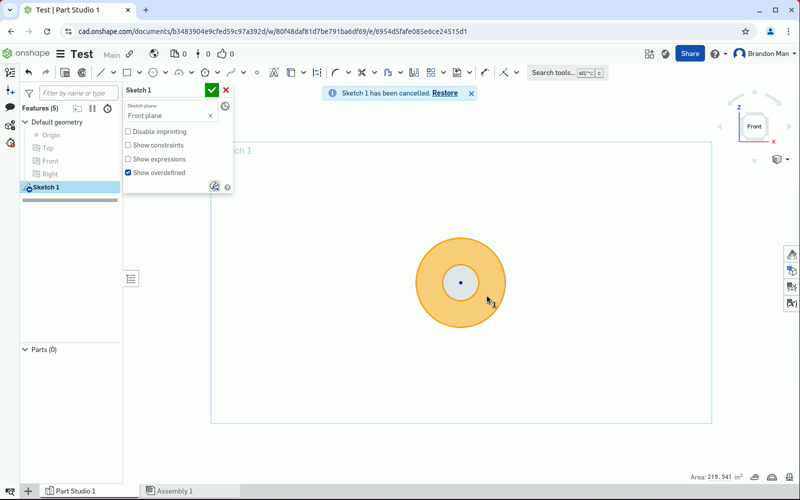
mouse_move(73, 352)
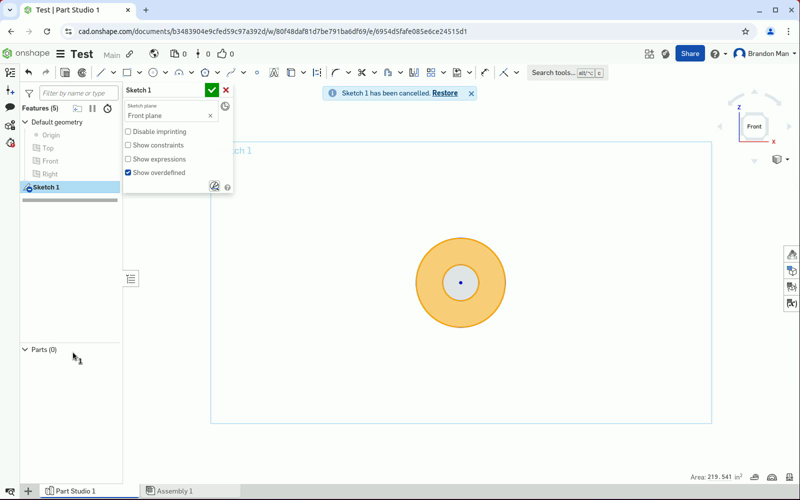
key(shift+y)
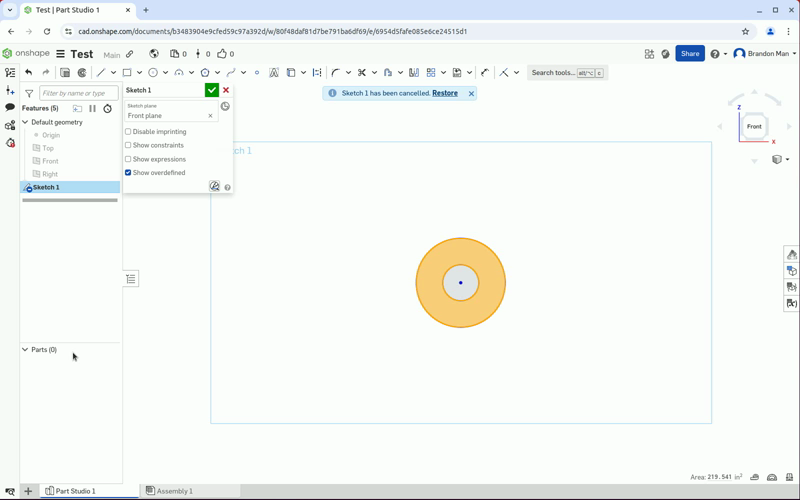
key(shift+e)
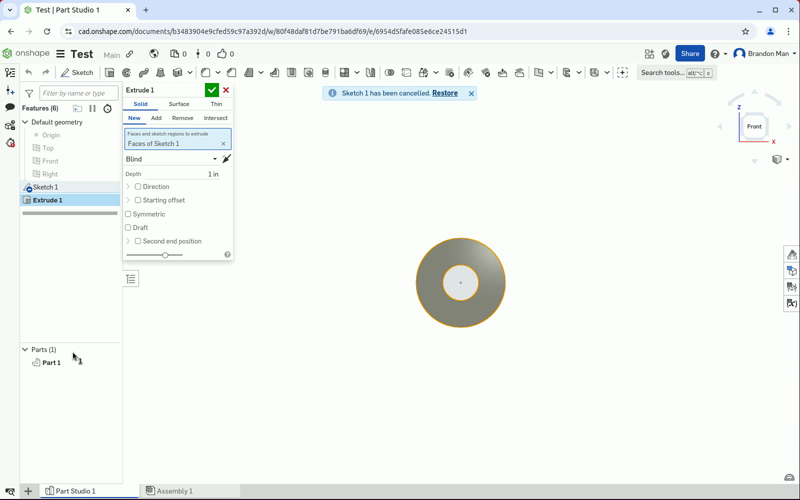
mouse_move(143, 106)
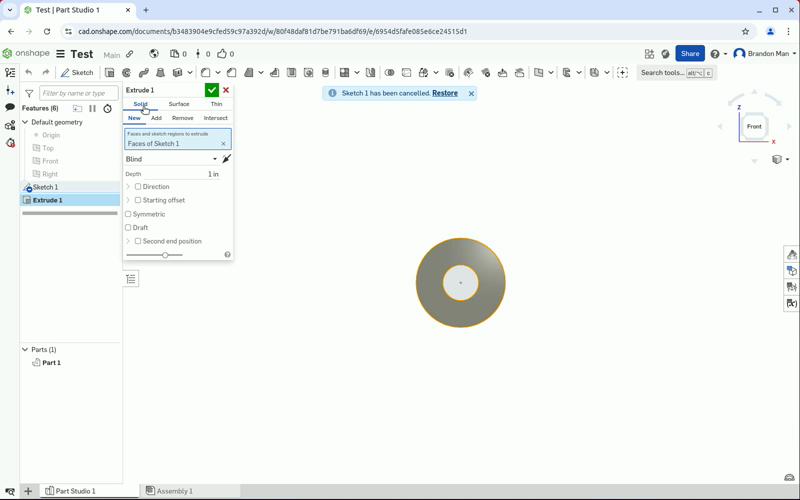
click(143, 106)
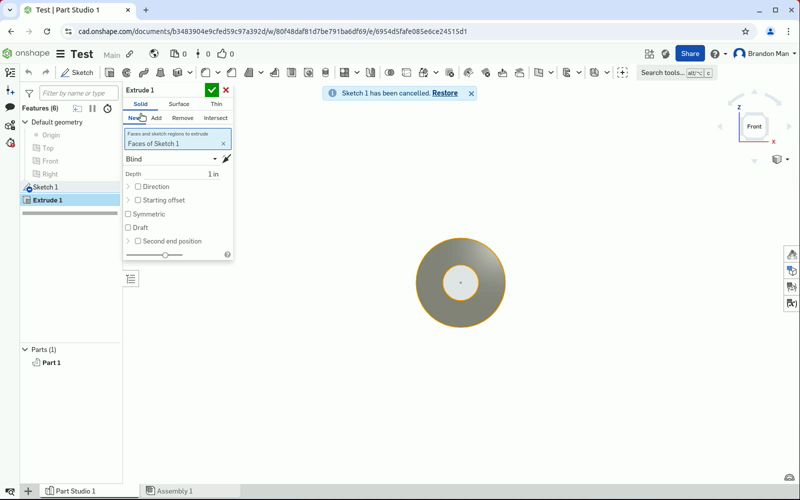
mouse_move(137, 120)
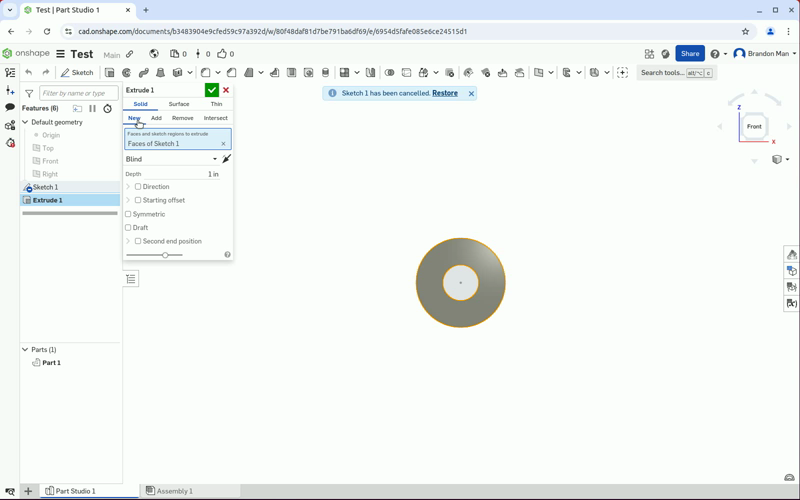
click(137, 120)
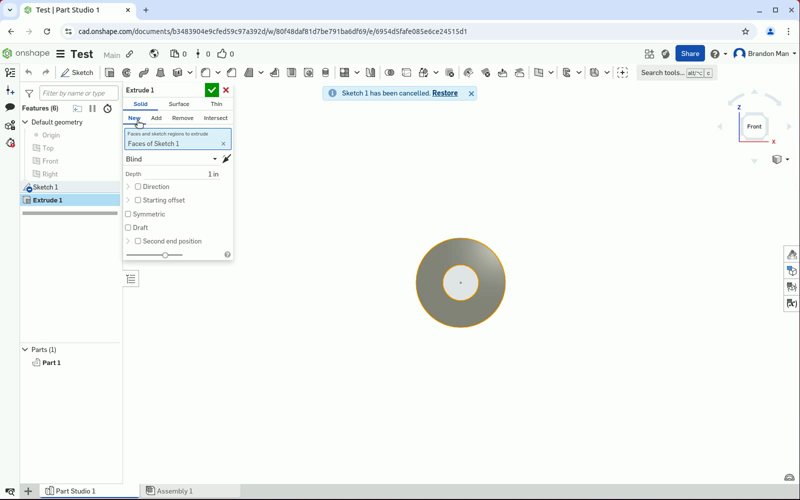
key(tab, 4)
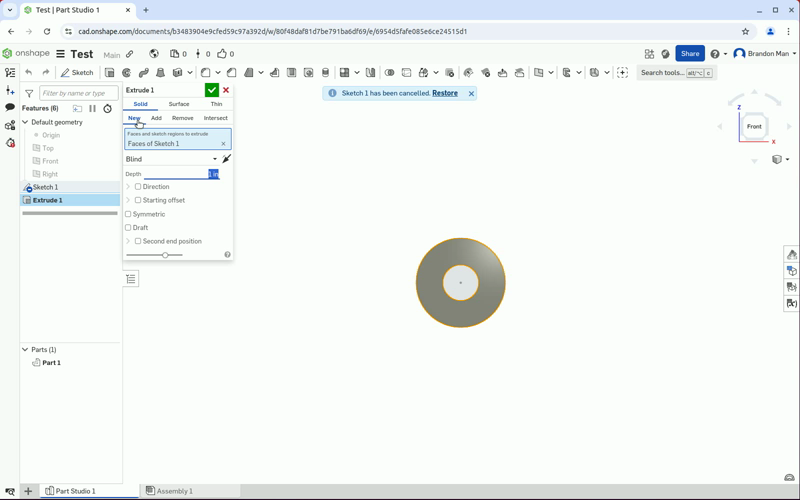
text(3.611)
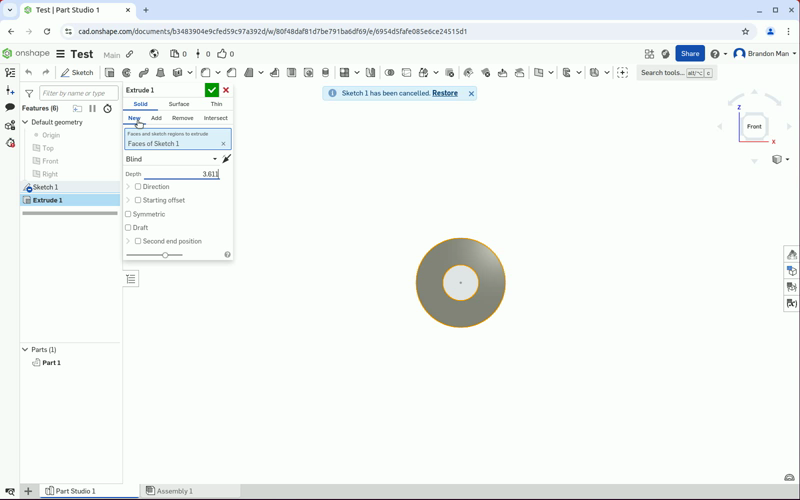
key(enter)
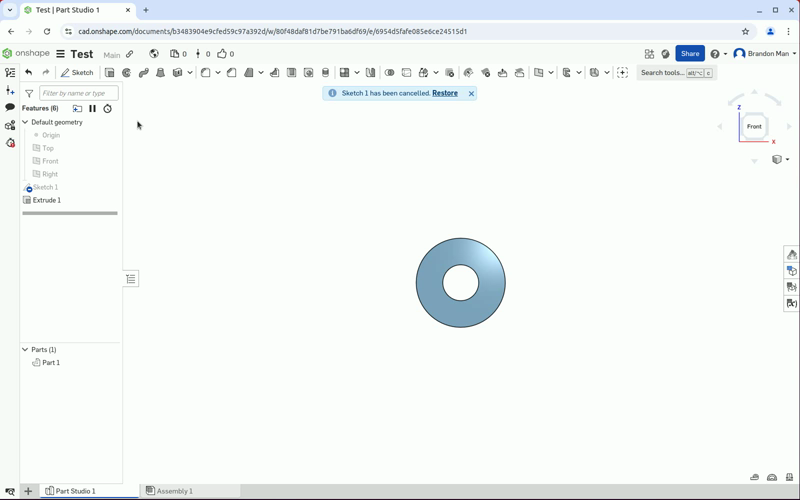
key(shift+h)
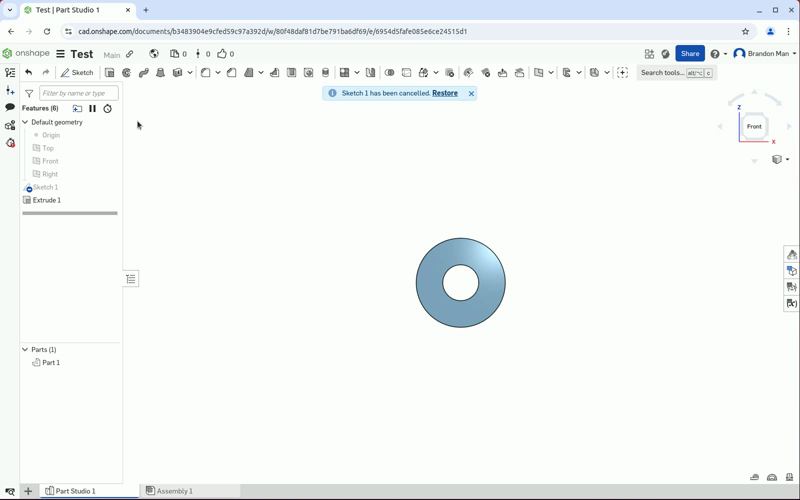
key(shift+h)
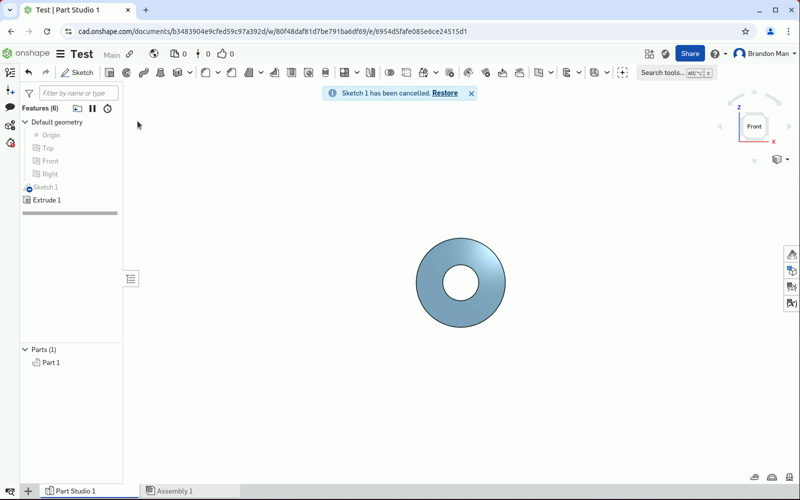
mouse_move(73, 189)
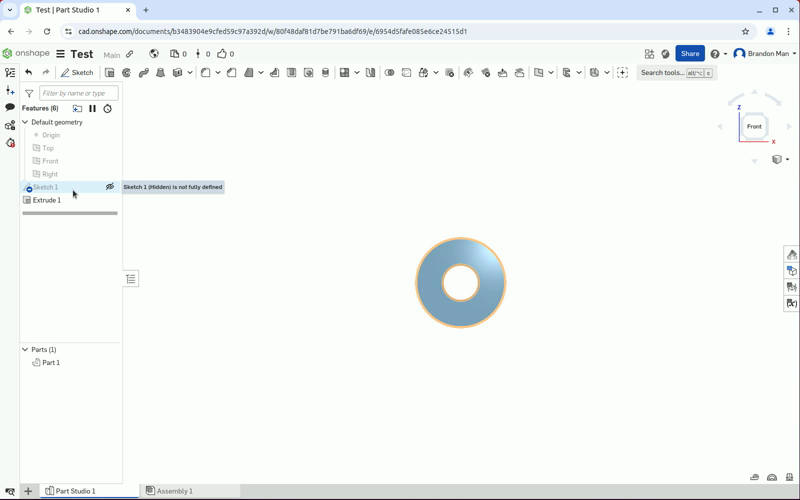
click(73, 189)
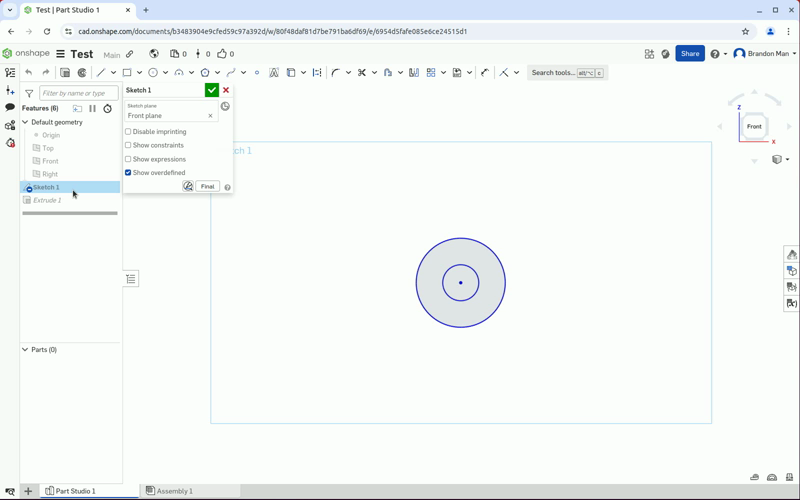
mouse_move(229, 92)
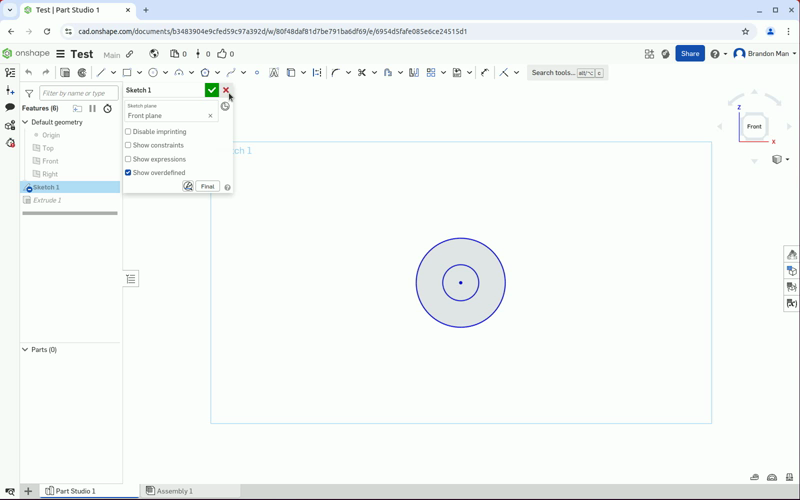
click(229, 92)
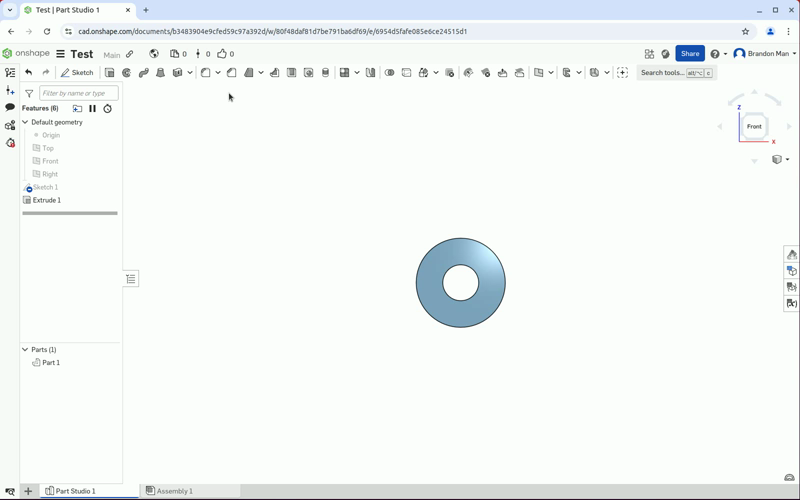
mouse_move(541, 75)
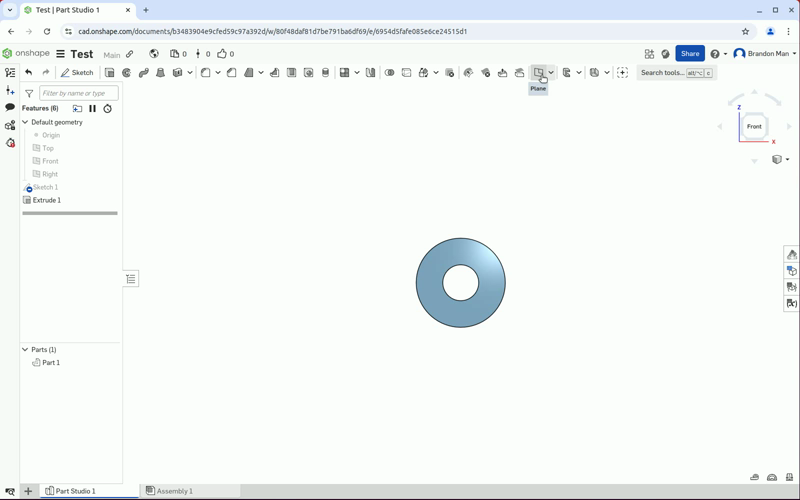
click(541, 75)
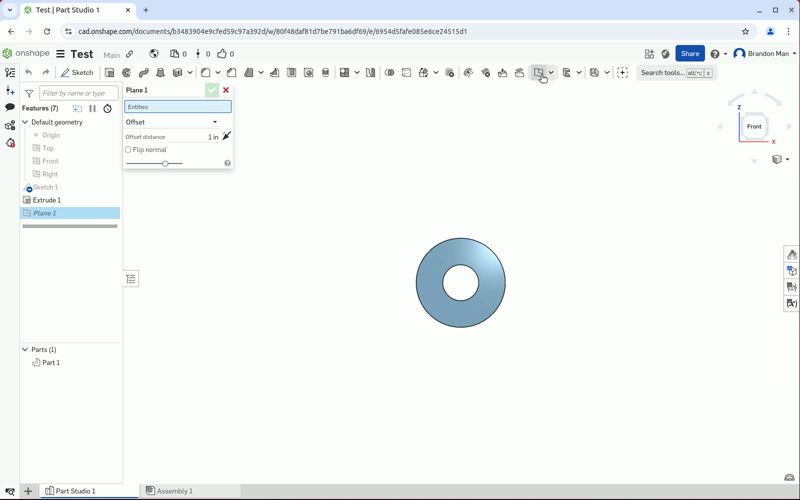
mouse_move(73, 163)
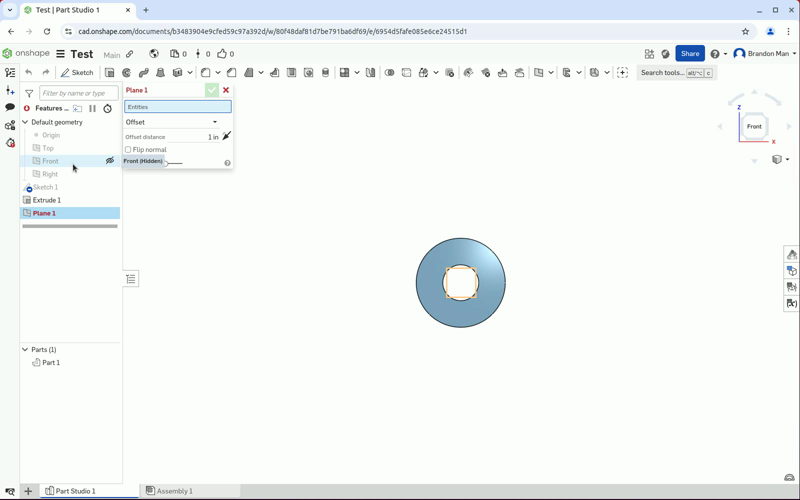
click(73, 163)
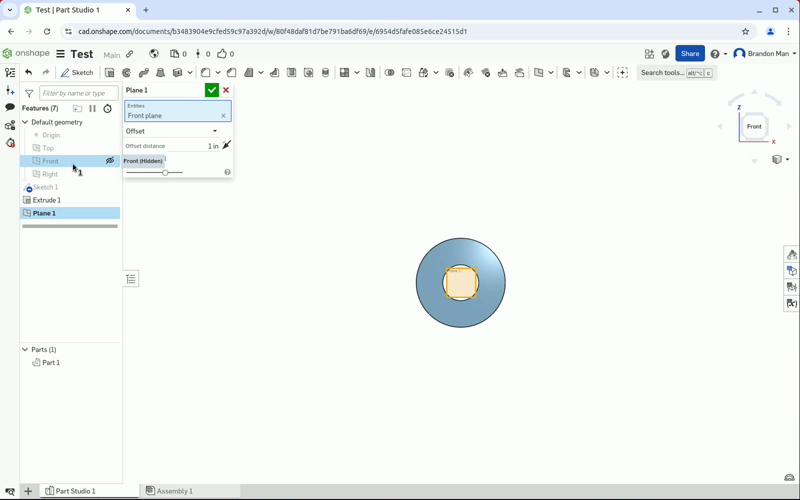
key(tab, 2)
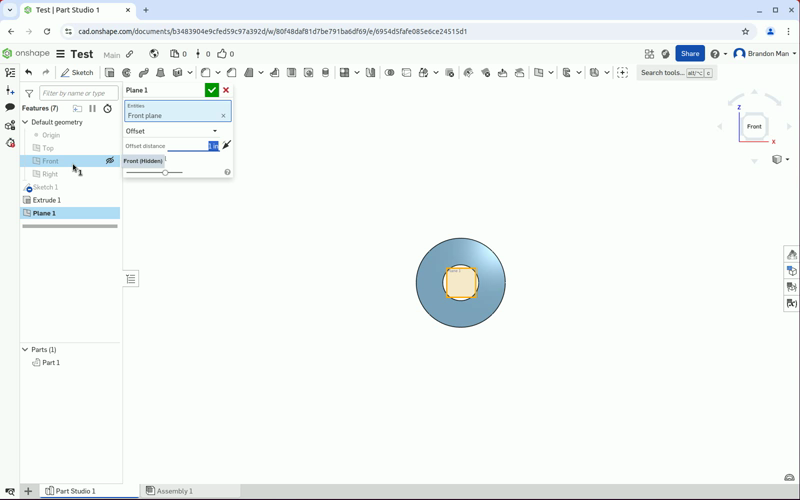
text(3.605)
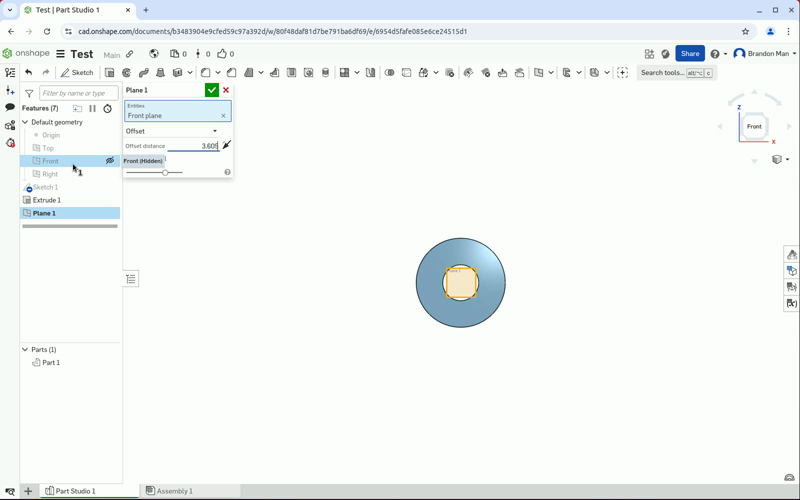
key(enter, 2)
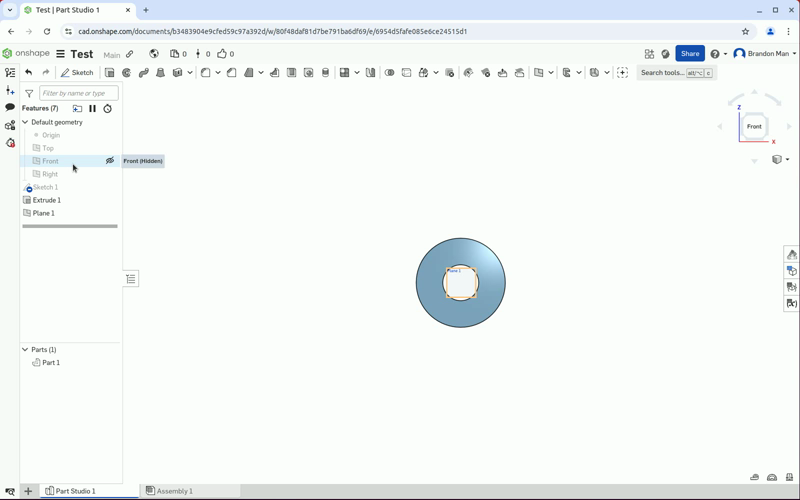
key(shift+s)
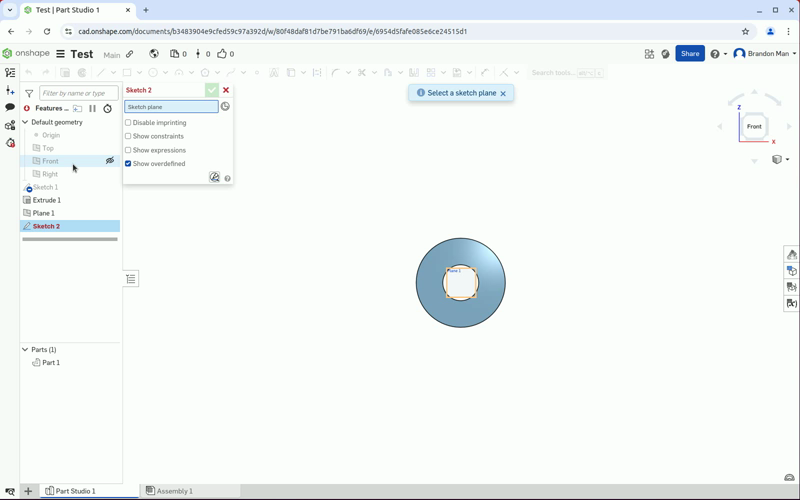
mouse_move(73, 215)
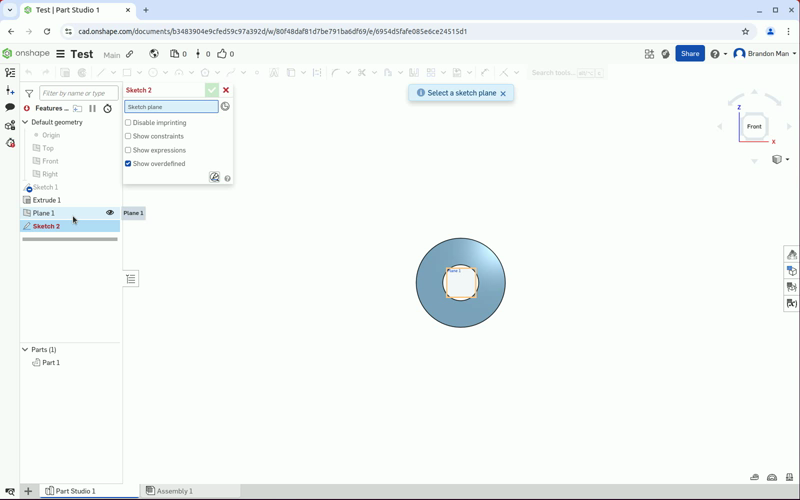
click(73, 215)
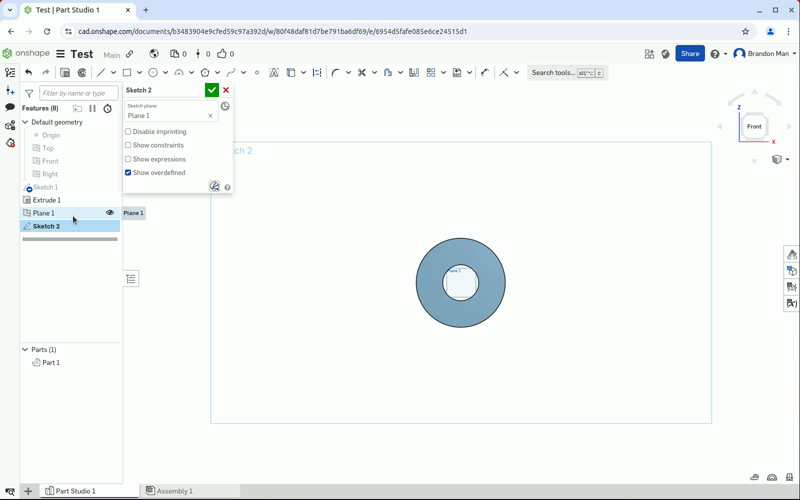
mouse_move(73, 352)
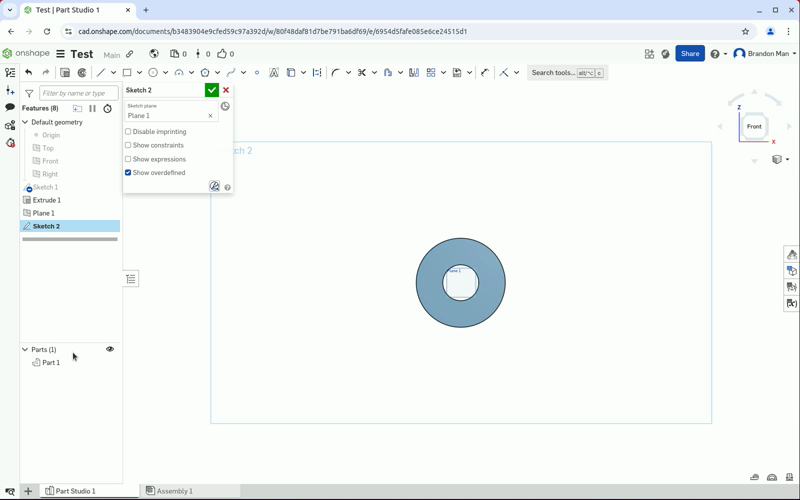
key(y)
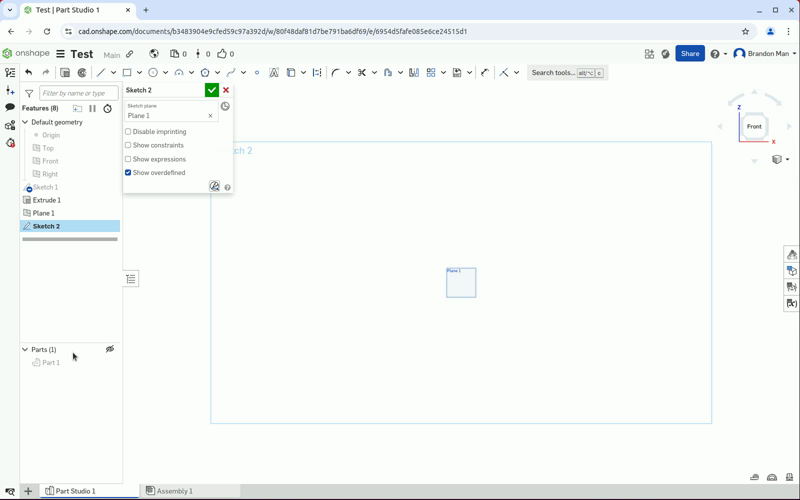
key(c)
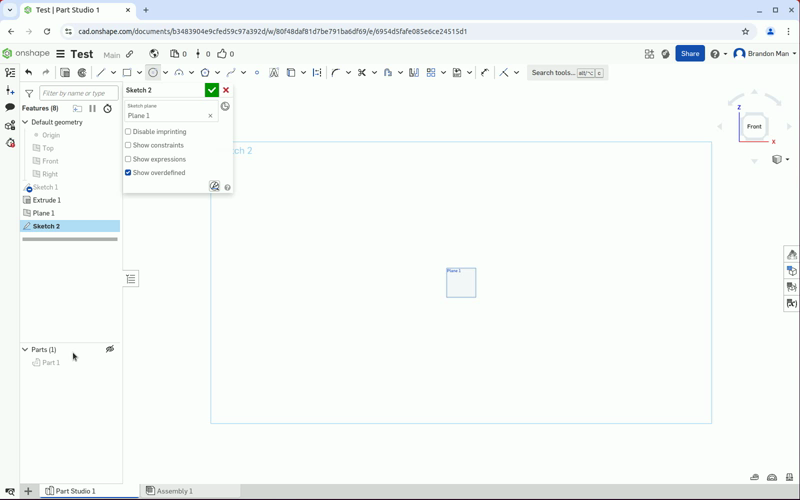
key_down(shift)
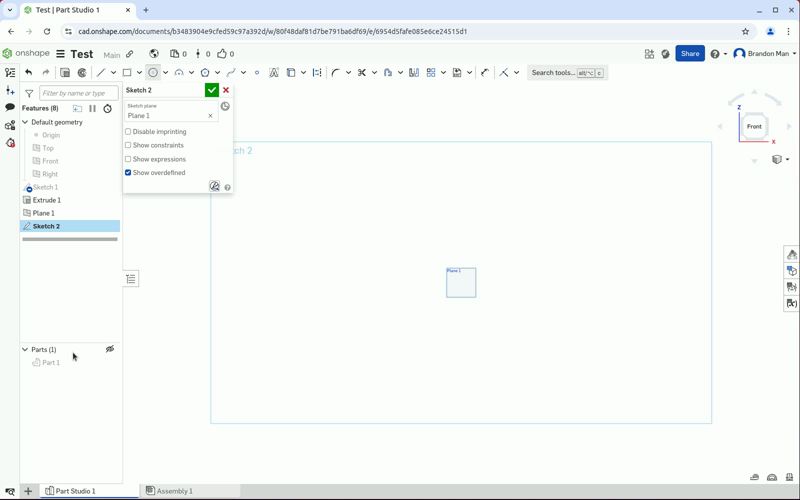
mouse_move(460, 282)
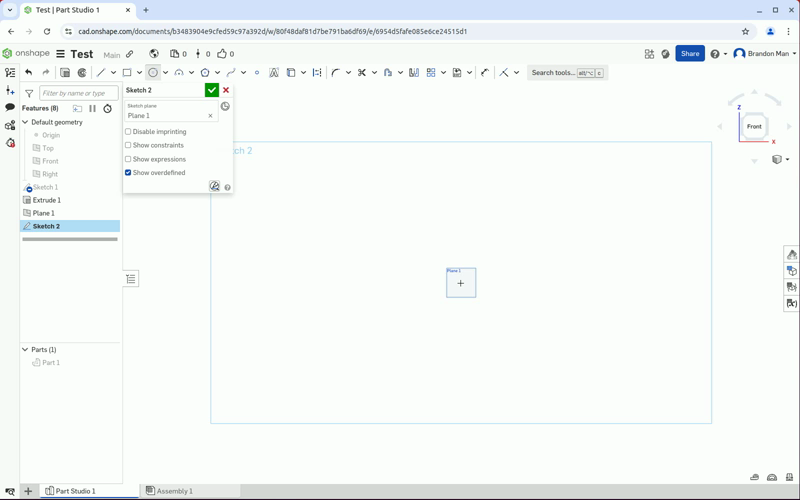
click(460, 282)
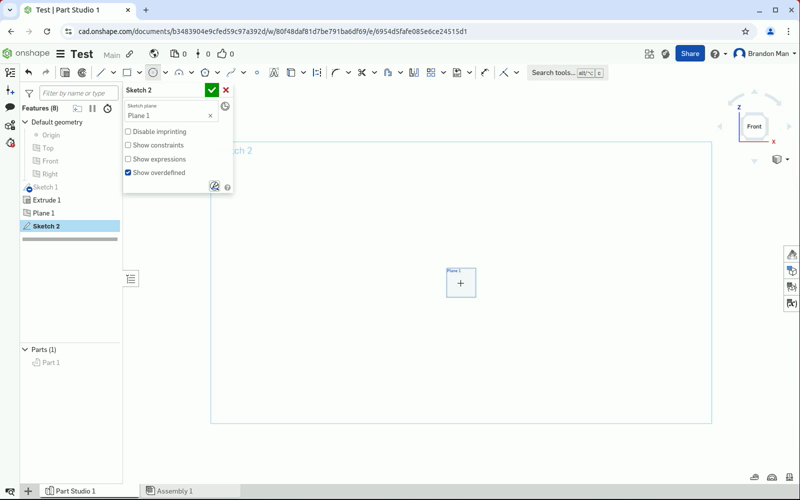
key_up(shift)
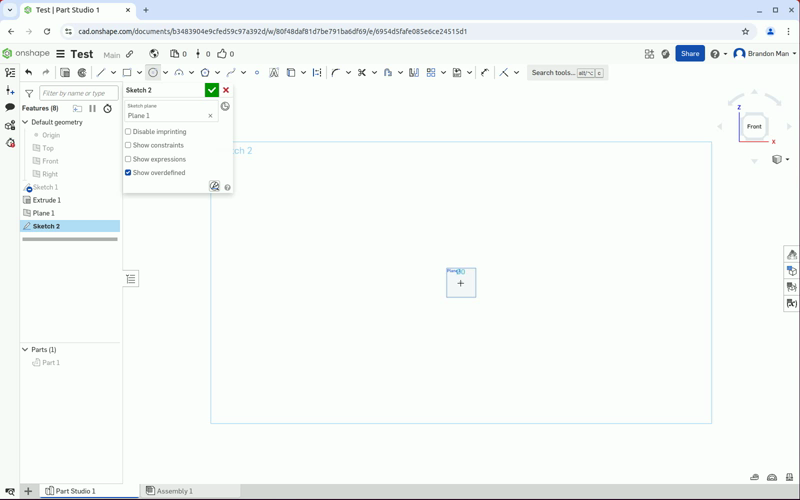
mouse_move(492, 282)
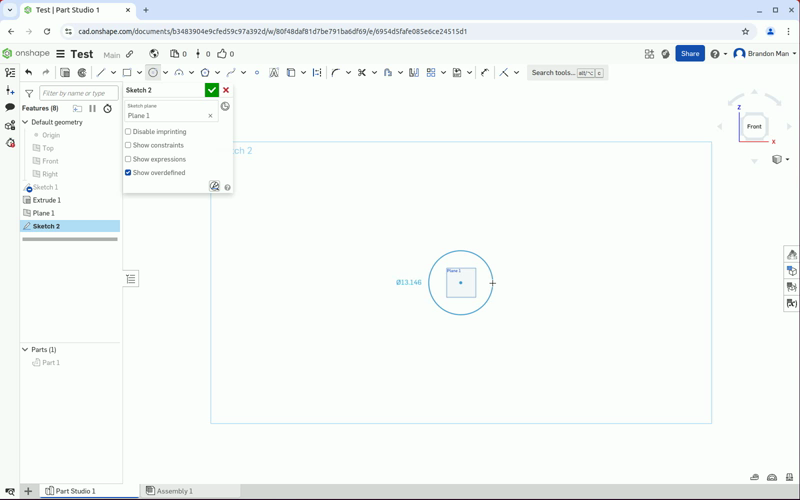
click(492, 282)
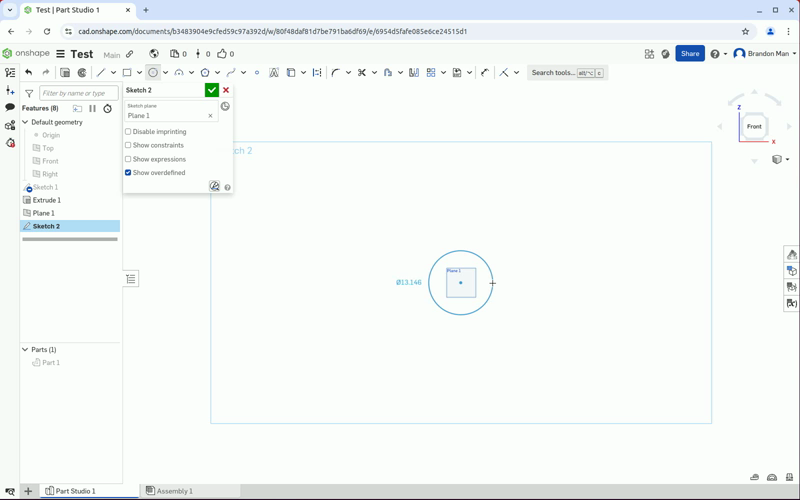
key(esc)
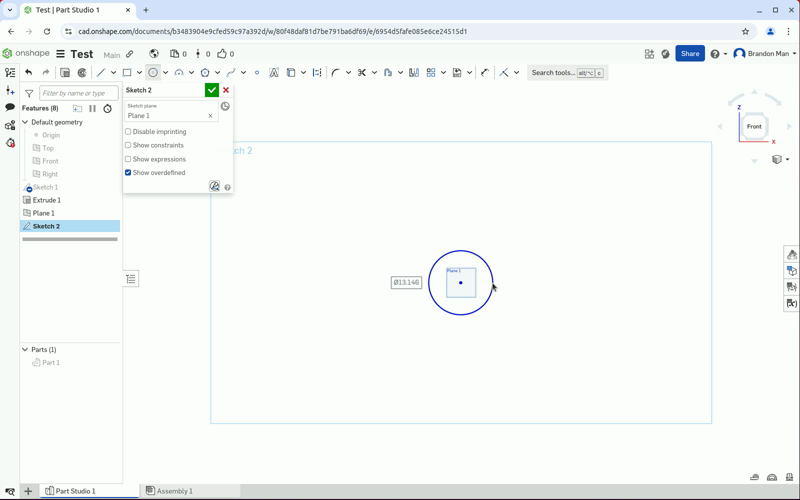
key(c)
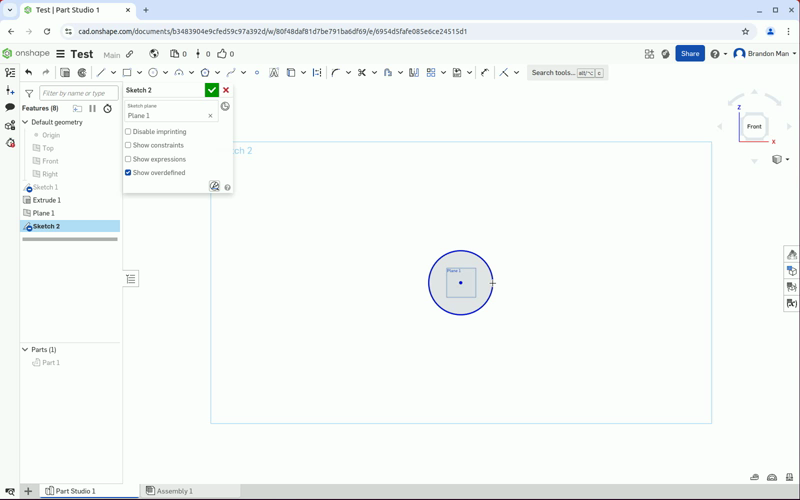
key_down(shift)
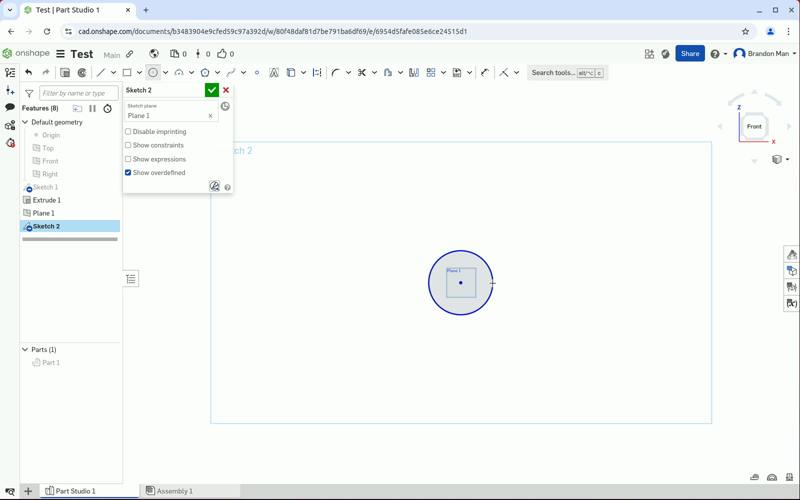
mouse_move(460, 282)
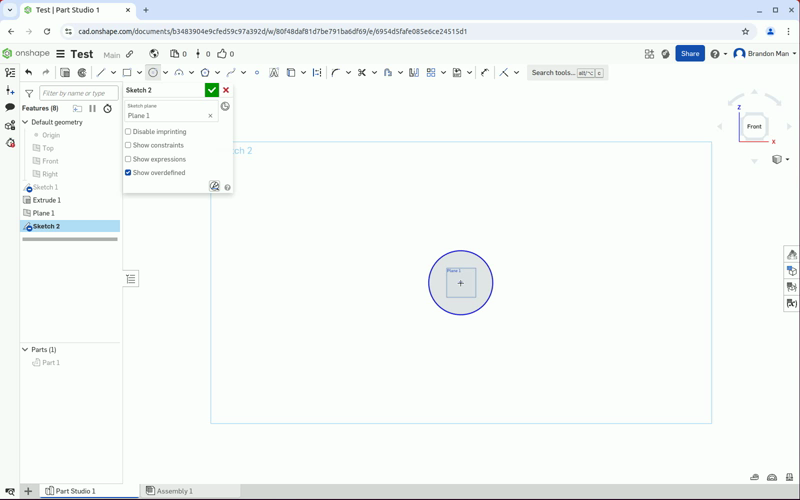
click(460, 282)
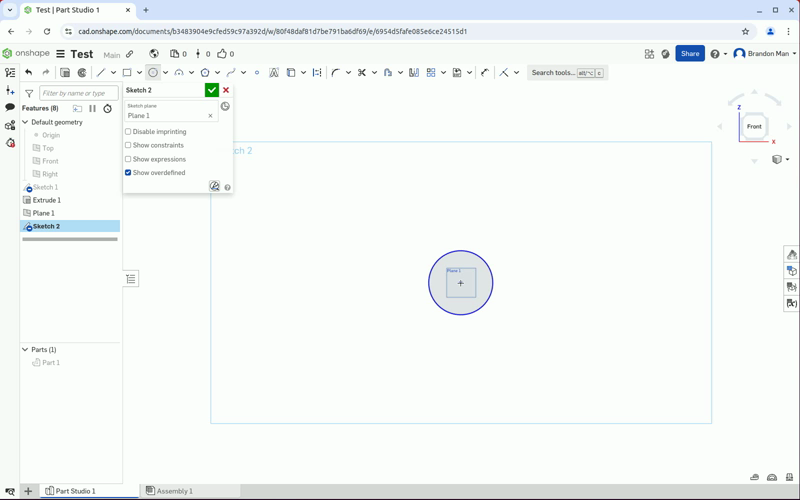
key_up(shift)
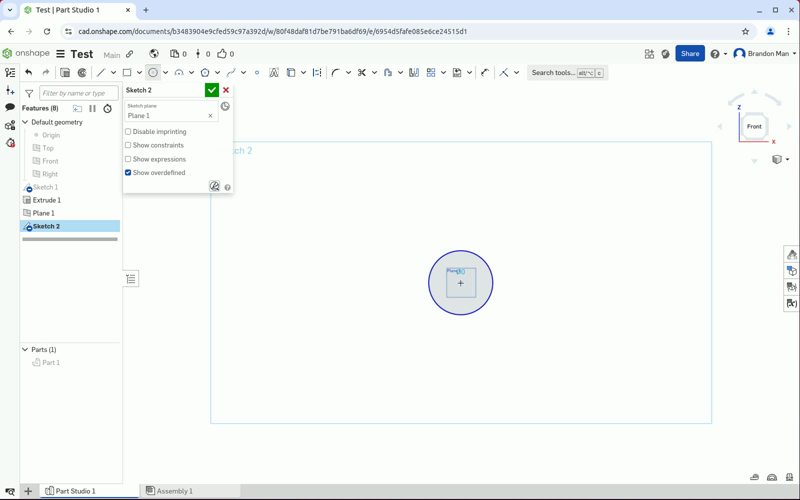
mouse_move(478, 282)
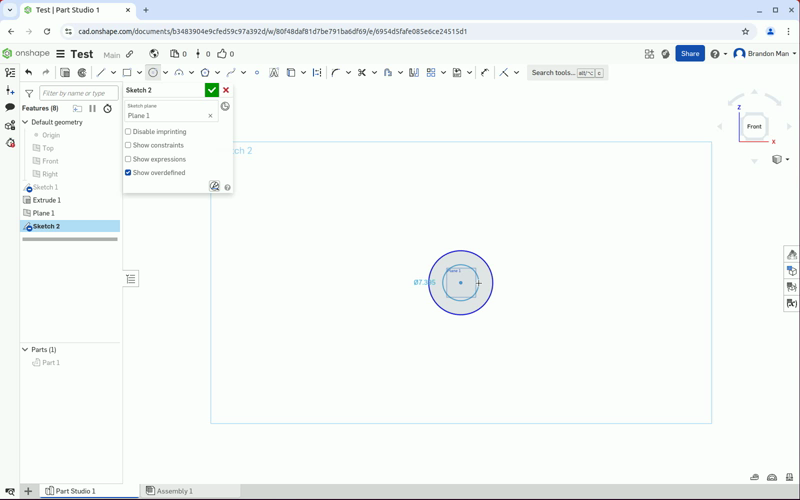
click(478, 282)
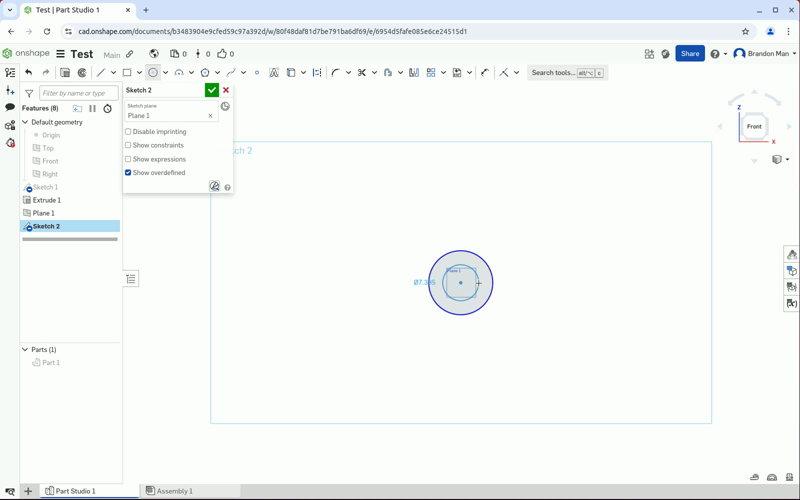
key(esc)
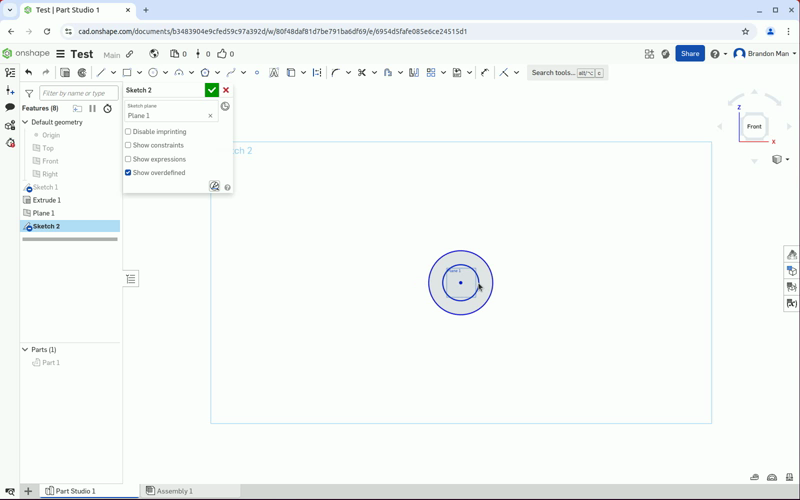
mouse_move(486, 267)
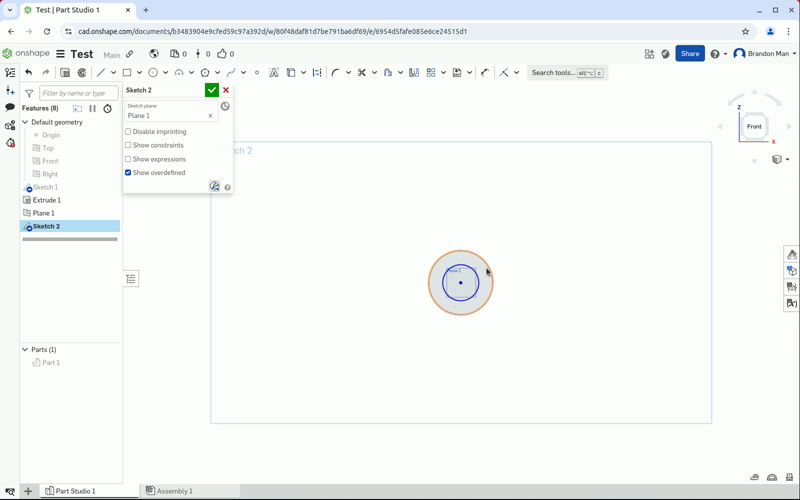
click(486, 267)
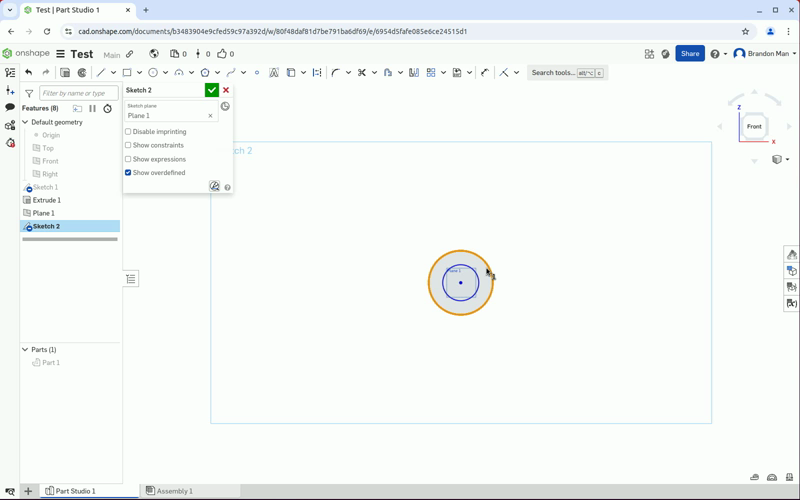
mouse_move(73, 352)
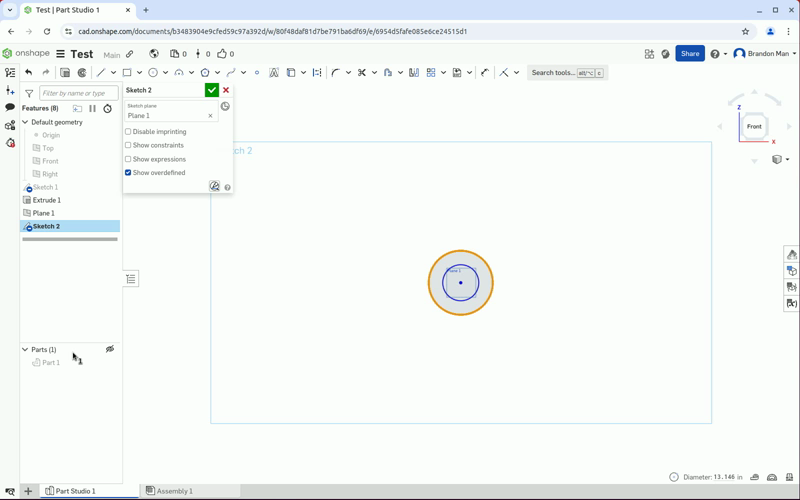
key(shift+y)
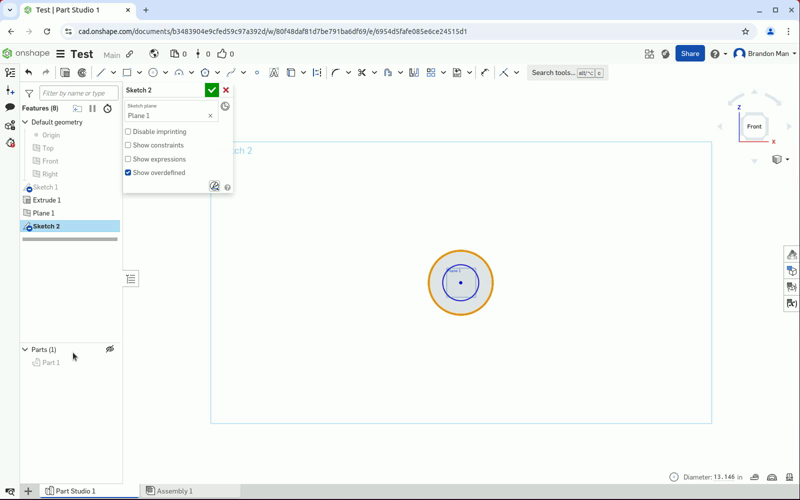
key(shift+e)
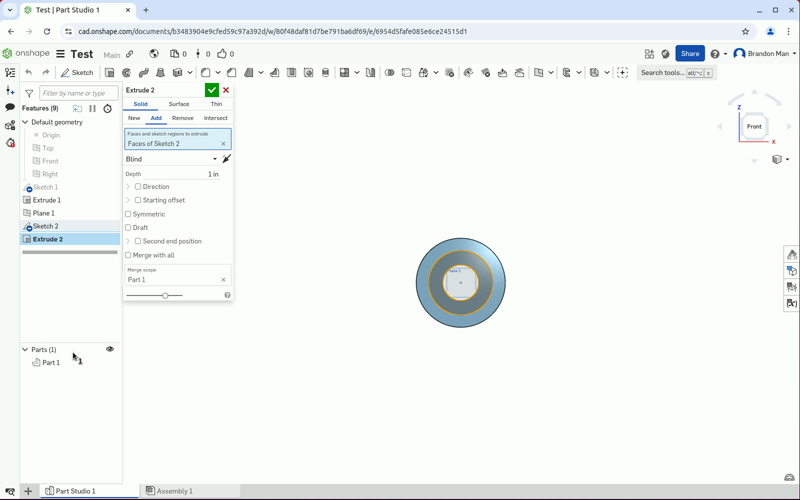
mouse_move(143, 106)
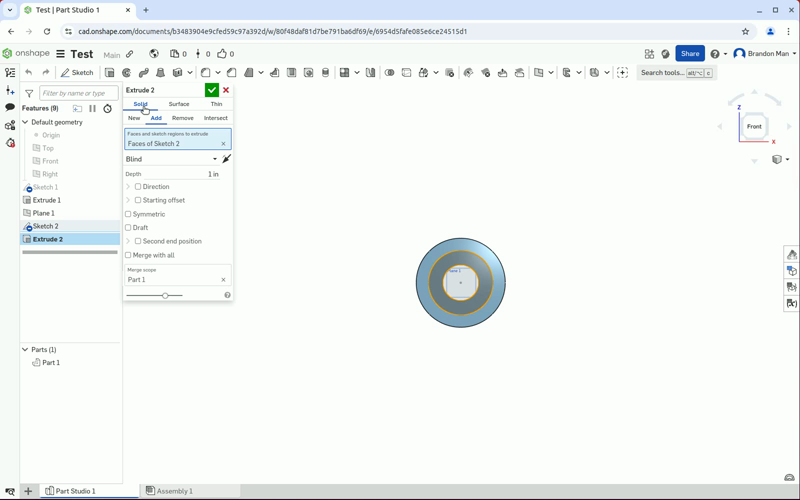
click(143, 106)
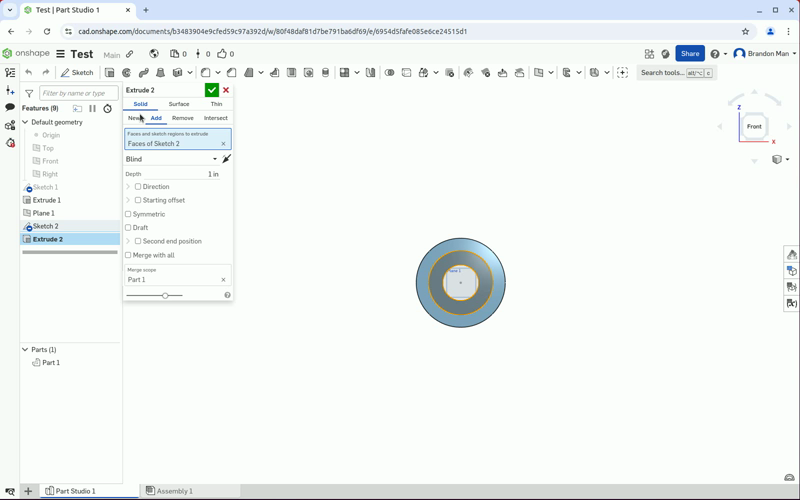
mouse_move(137, 120)
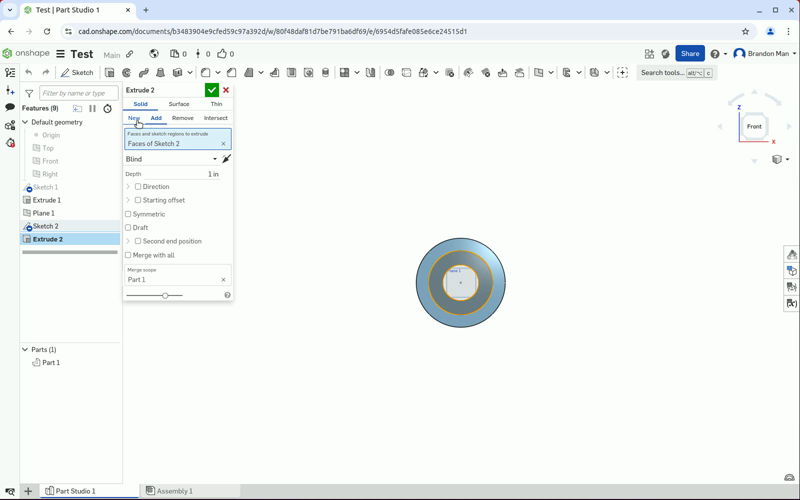
click(137, 120)
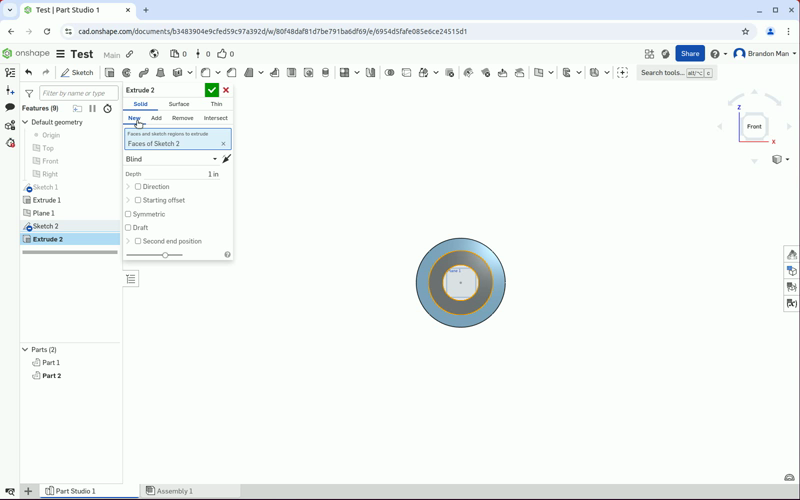
key(tab, 4)
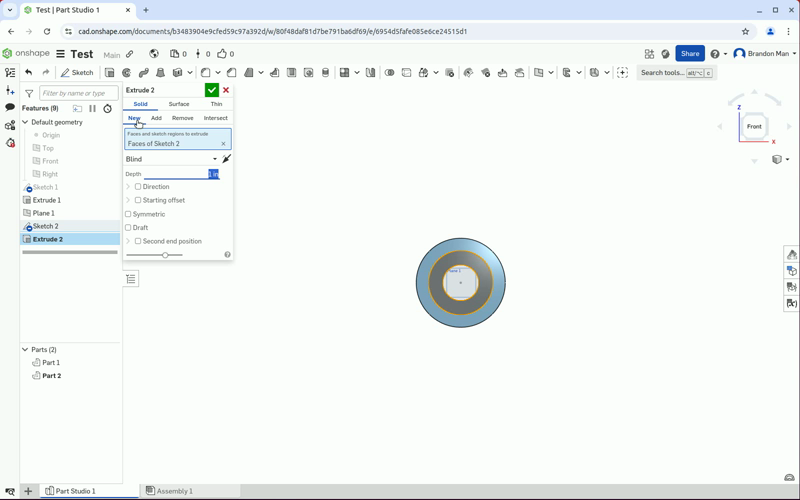
text(1.204)
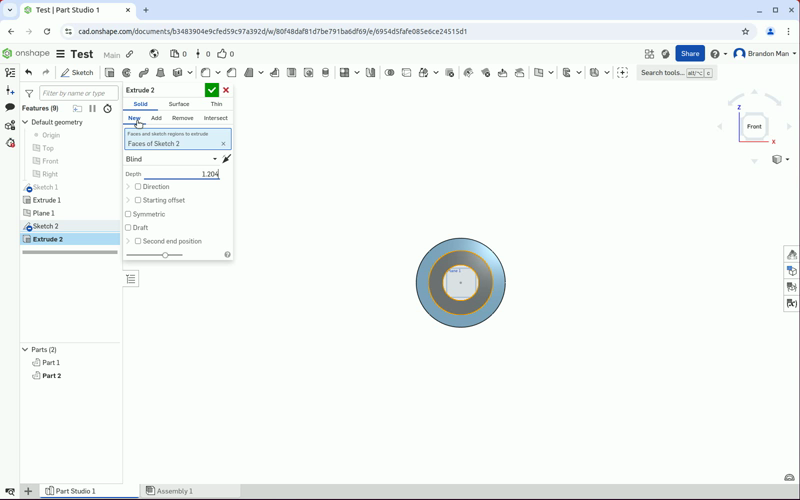
key(enter)
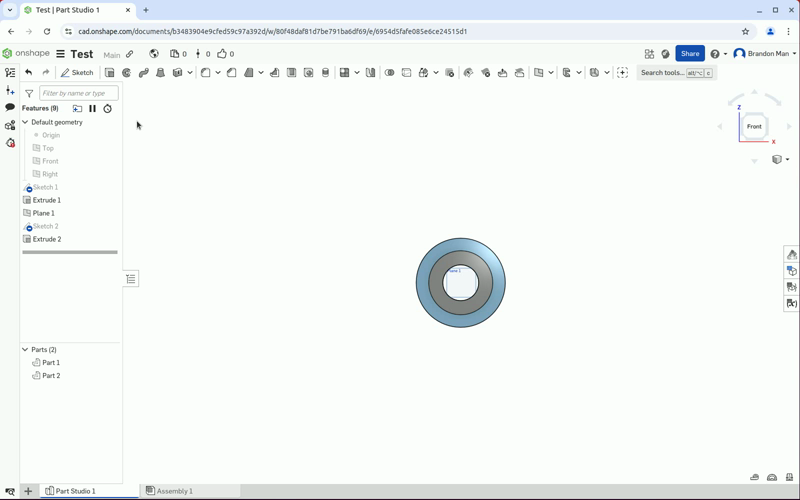
key(shift+h)
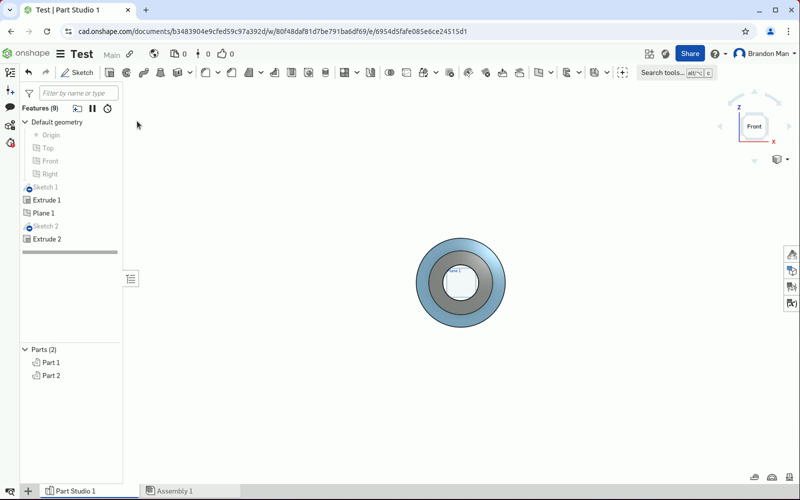
key(shift+h)
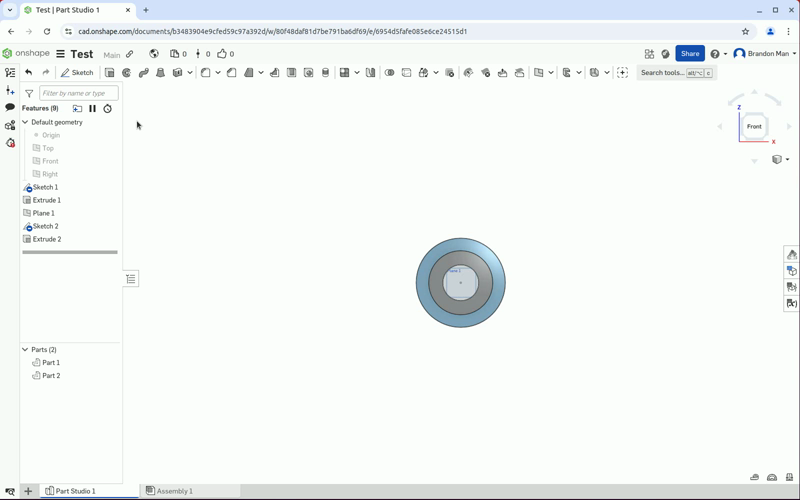
key(shift+7)
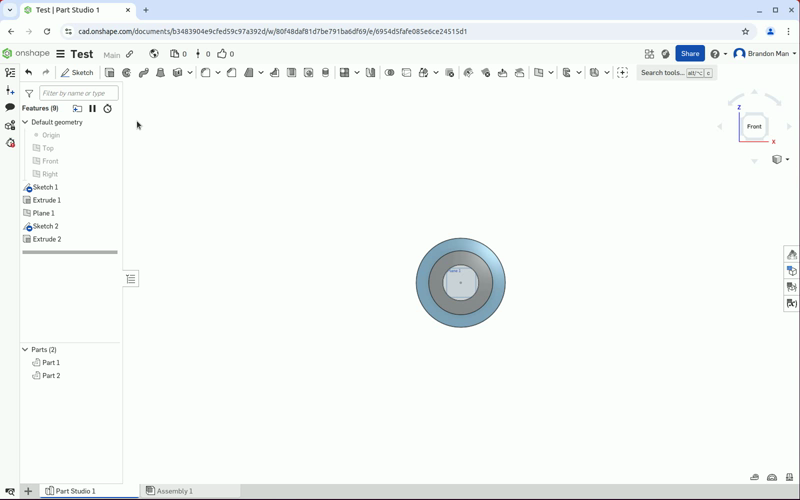
key(left, 2)
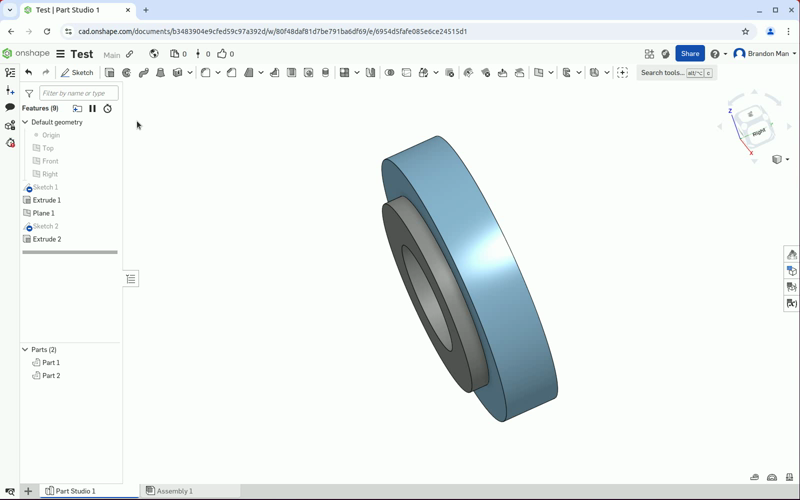
key(down, 2)
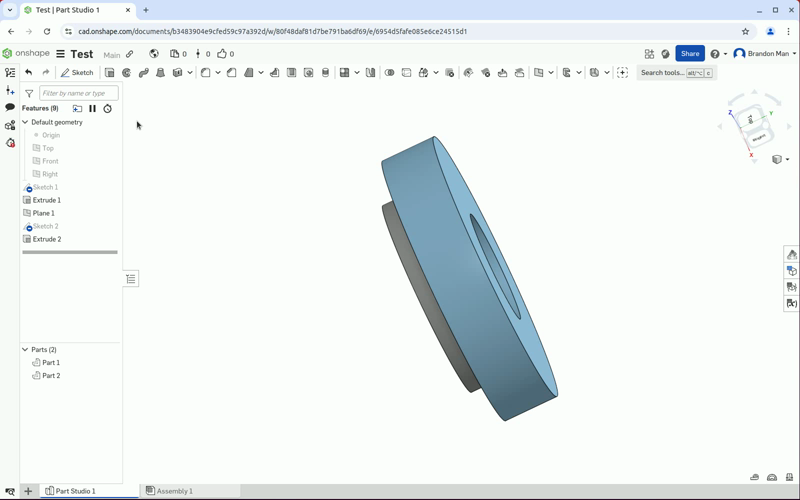
key(up, 2)
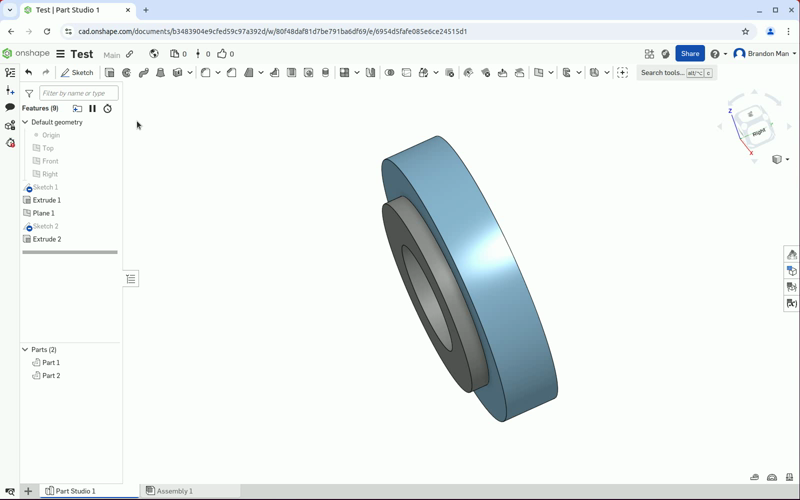
key(right, 2)
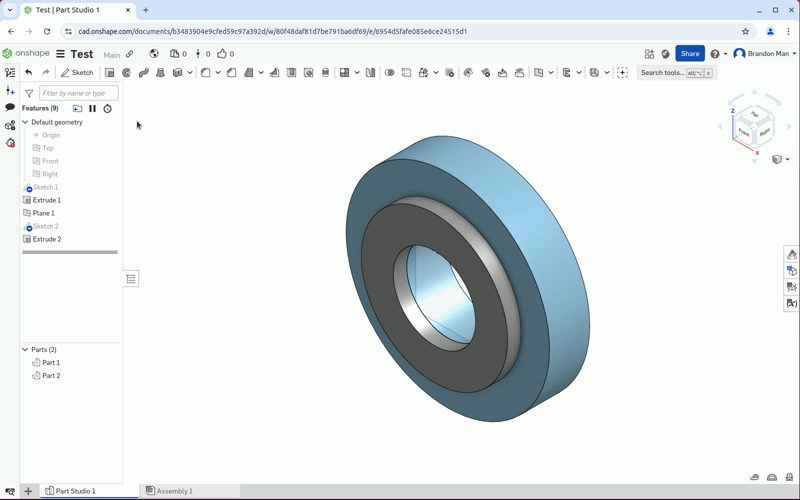
mouse_move(73, 189)
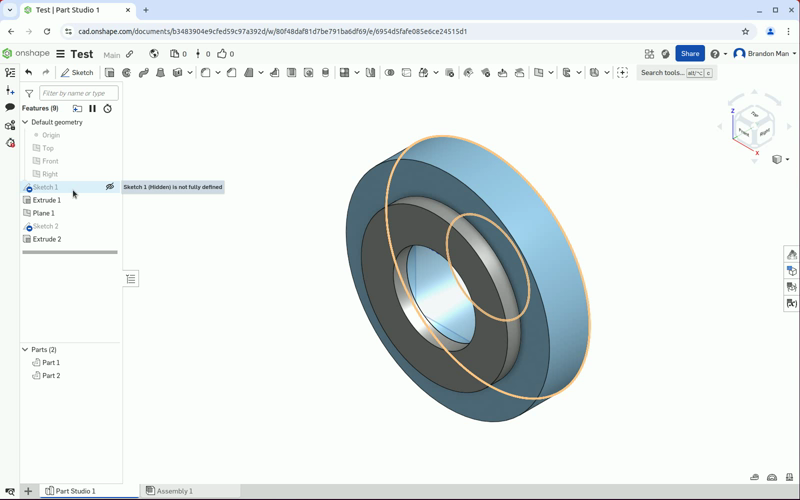
click(73, 189)